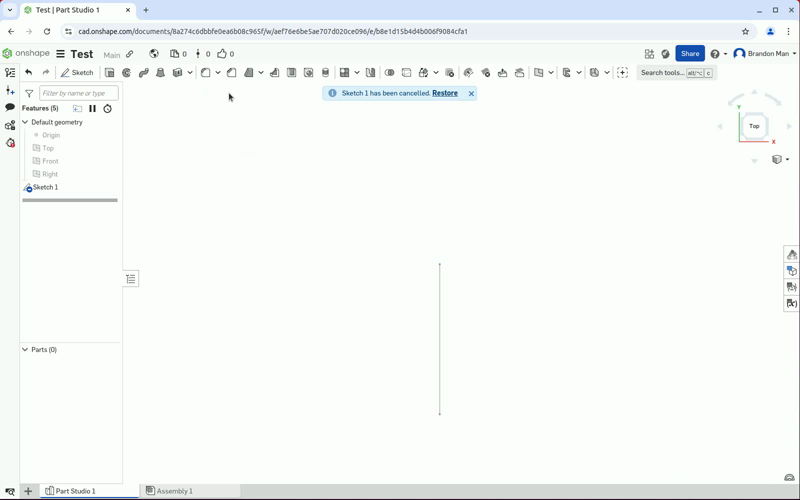
key(shift+h)
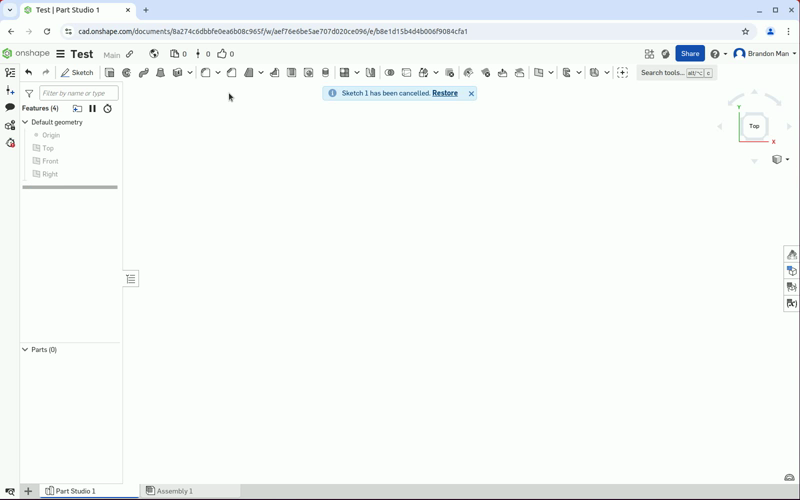
mouse_move(73, 352)
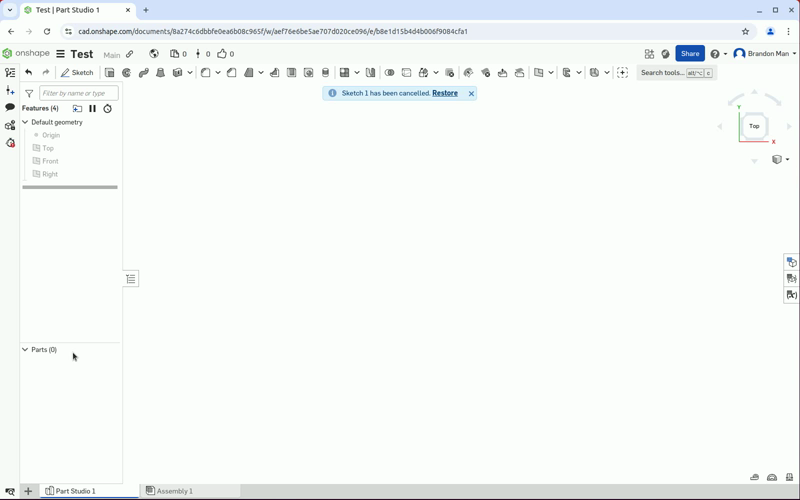
key(y)
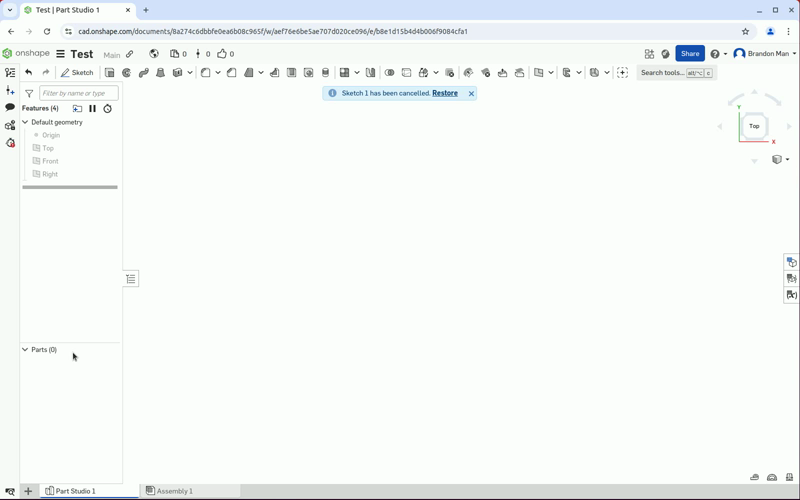
key(shift+p)
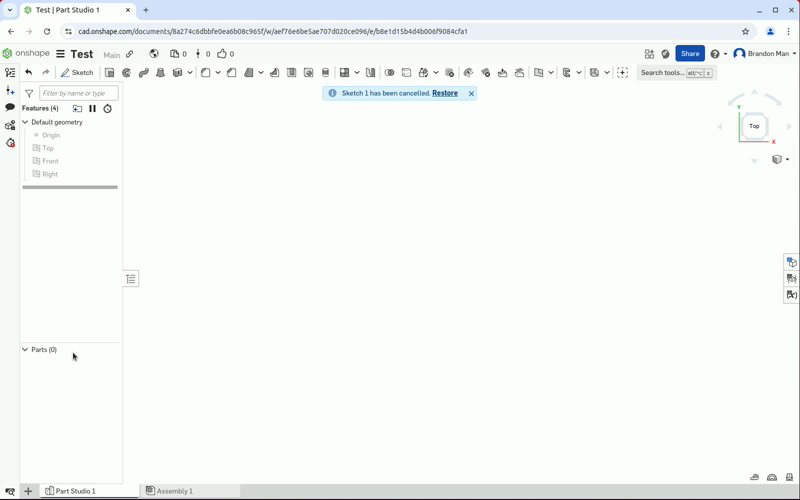
key(space)
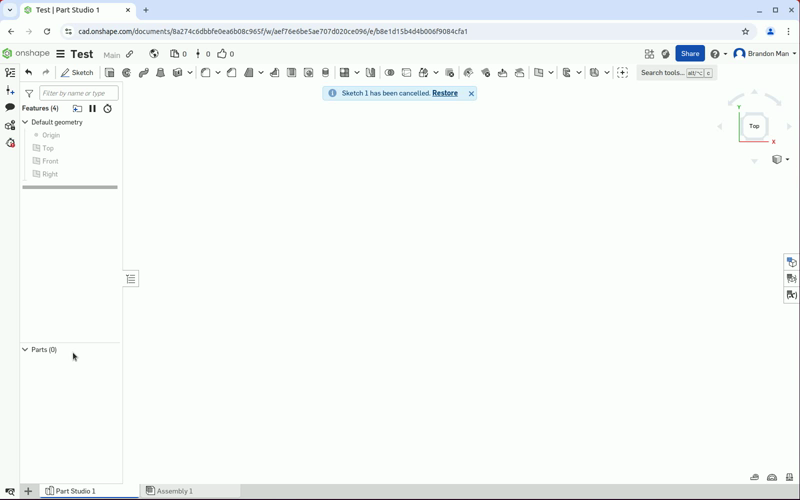
key_down(shift)
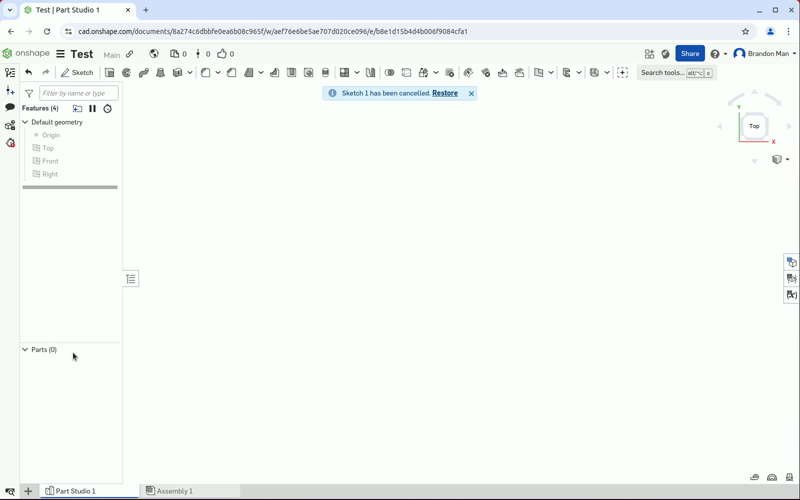
key(up)
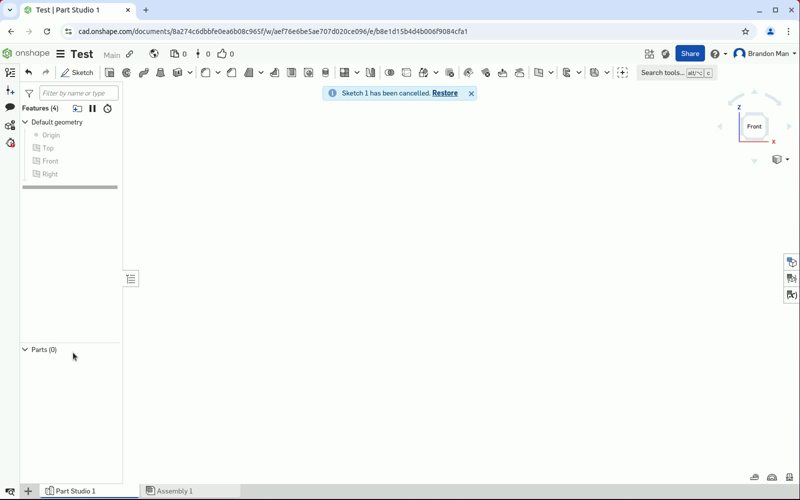
key_up(shift)
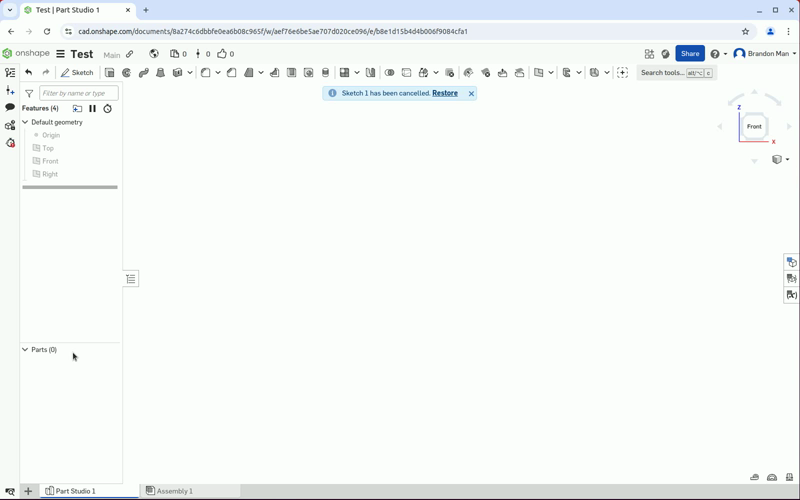
mouse_move(73, 352)
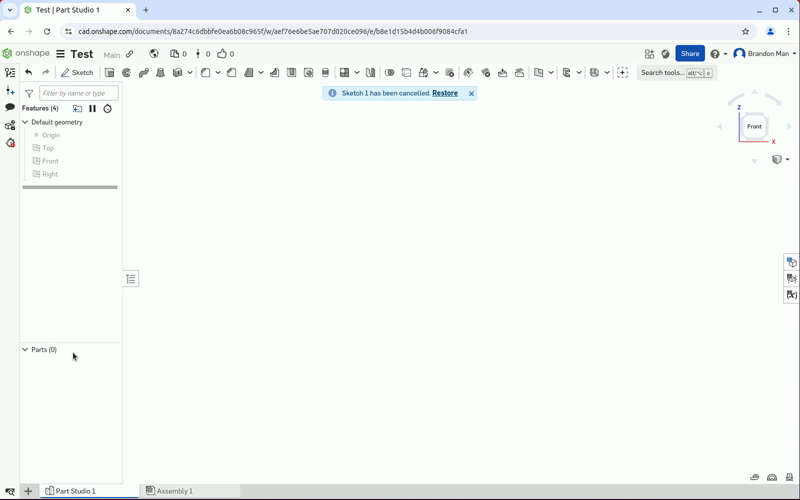
key(shift+y)
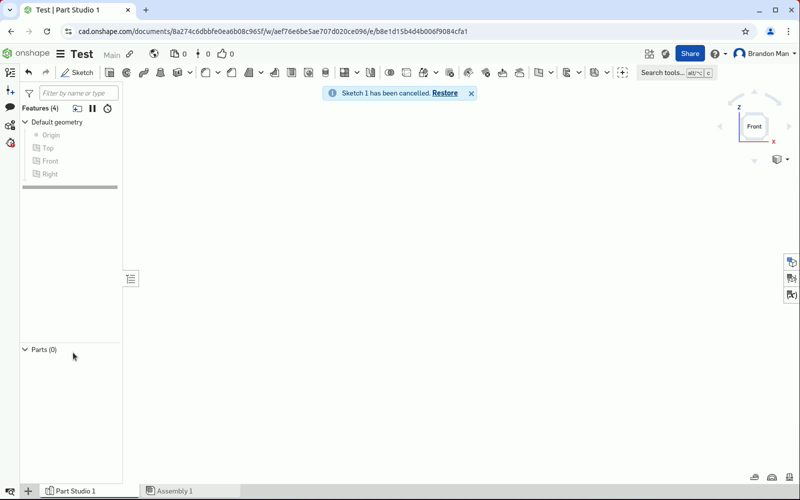
key(shift+s)
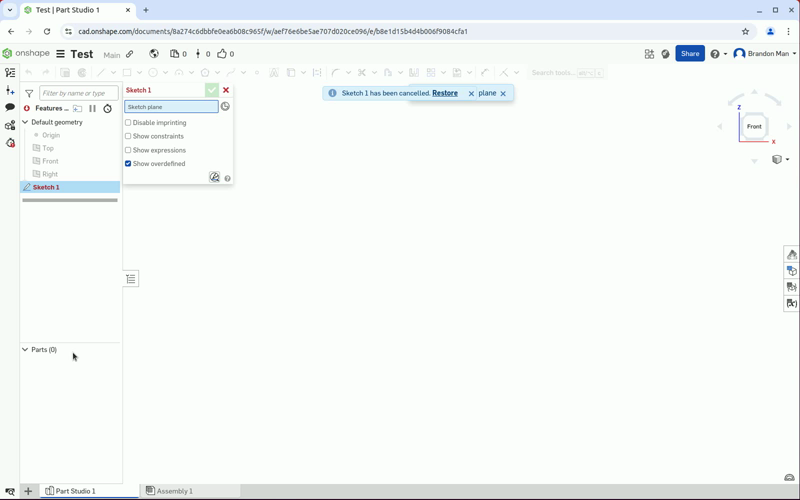
mouse_move(73, 163)
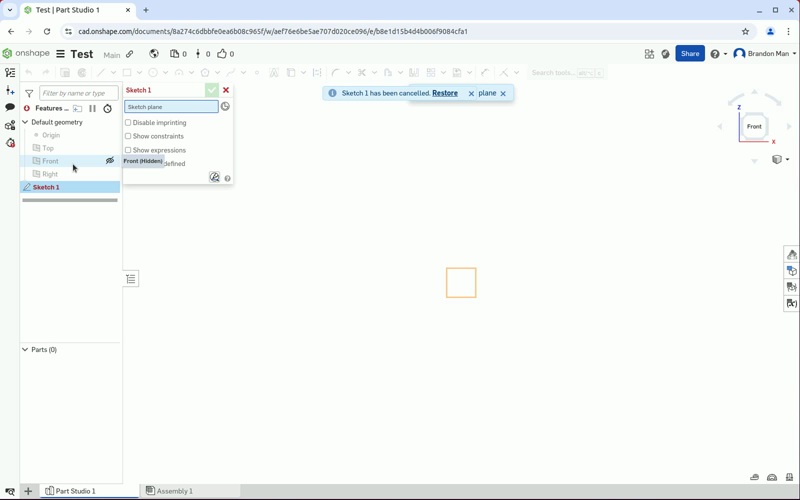
click(73, 163)
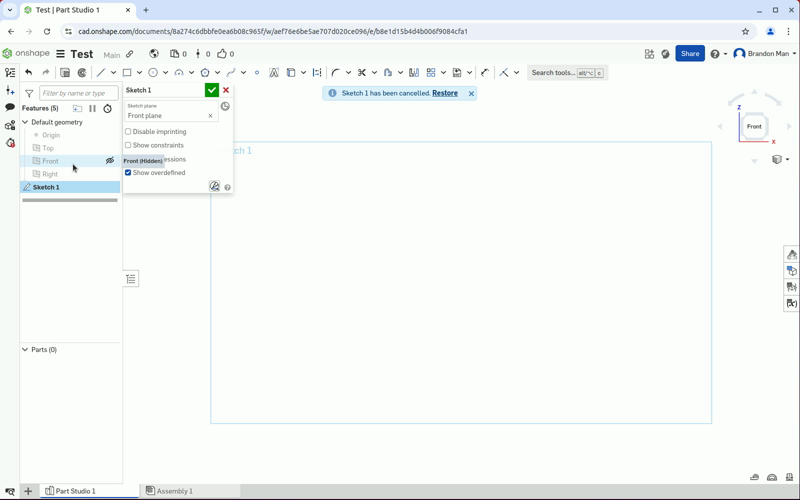
mouse_move(73, 352)
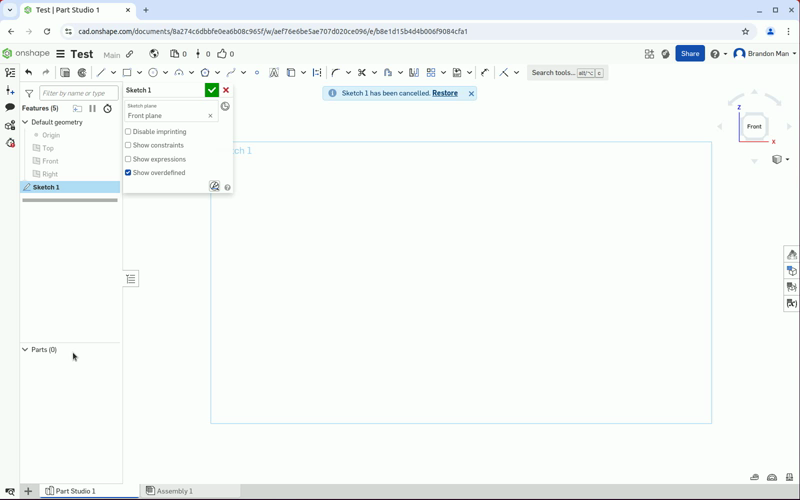
key(y)
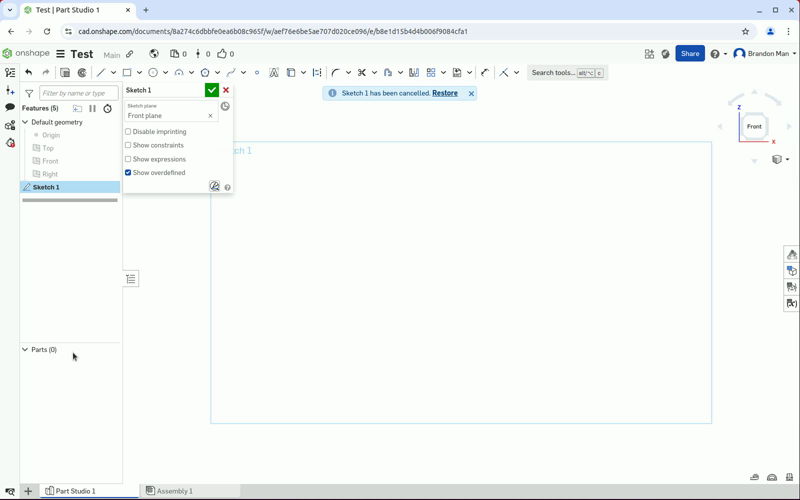
key(l)
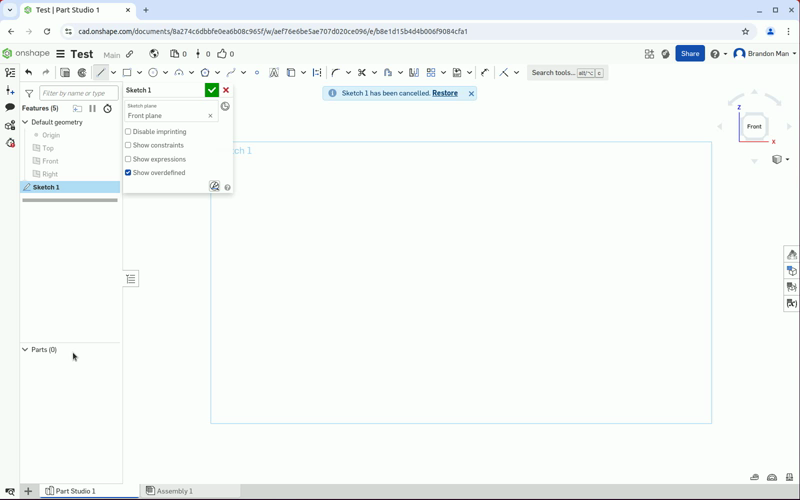
key_down(shift)
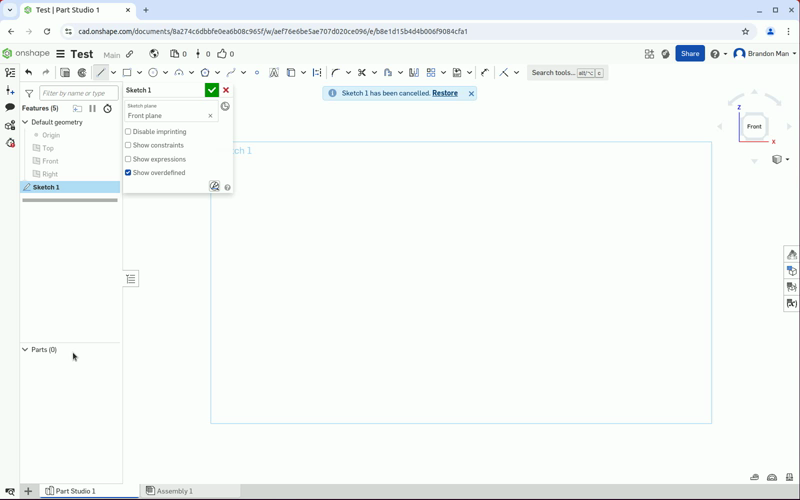
mouse_move(397, 189)
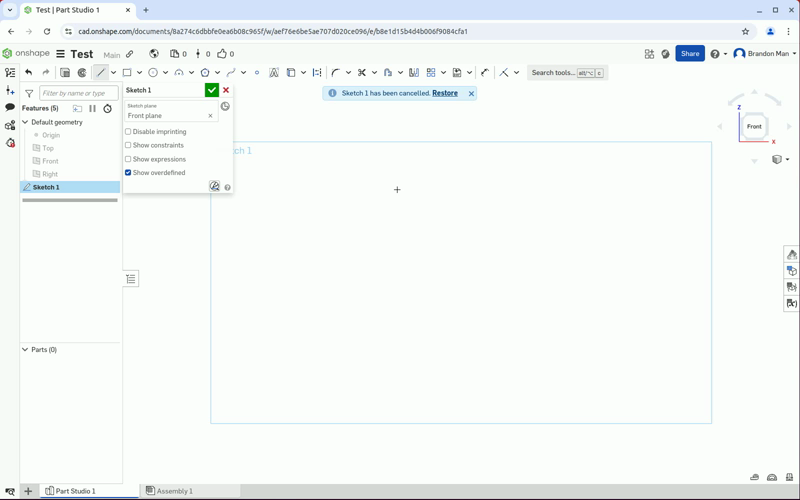
click(397, 189)
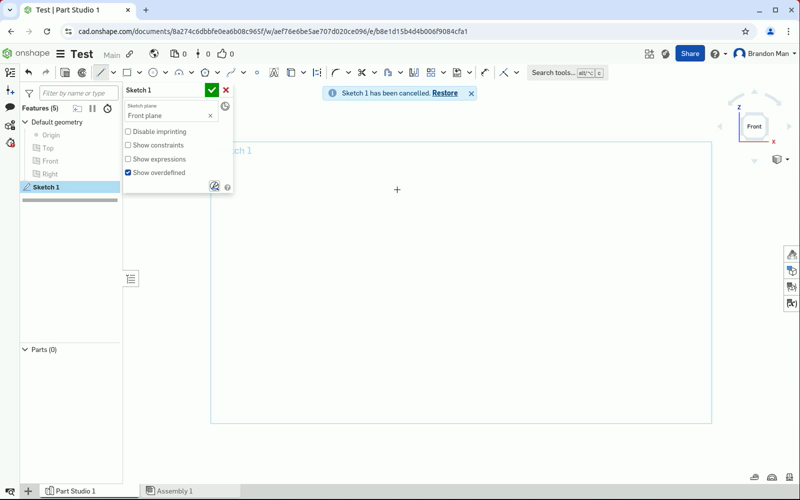
key_up(shift)
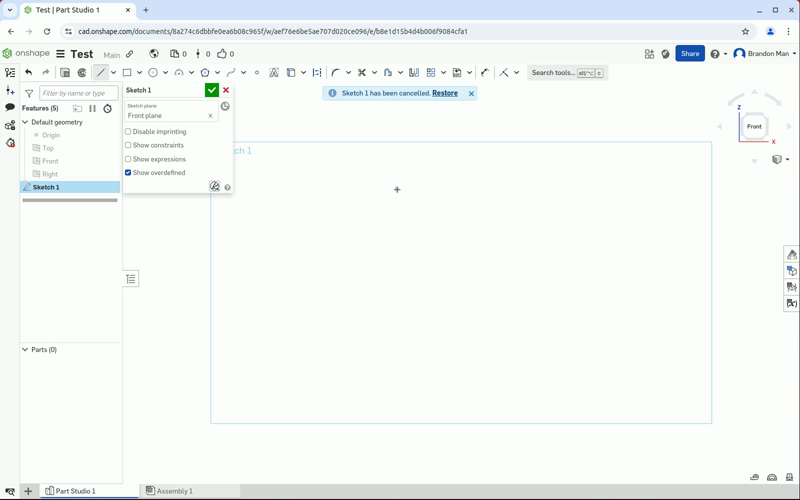
key_down(shift)
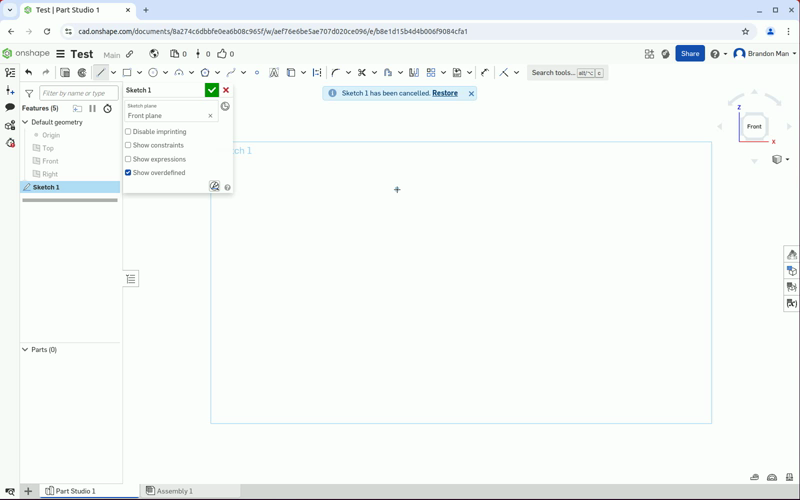
mouse_move(443, 282)
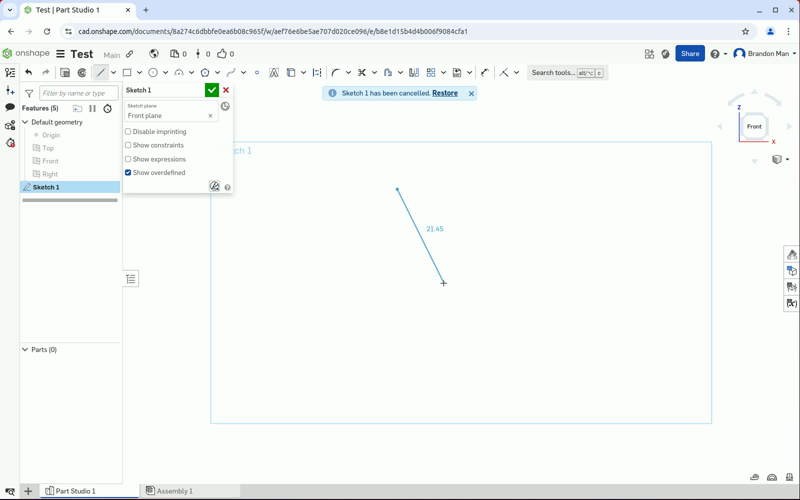
click(443, 282)
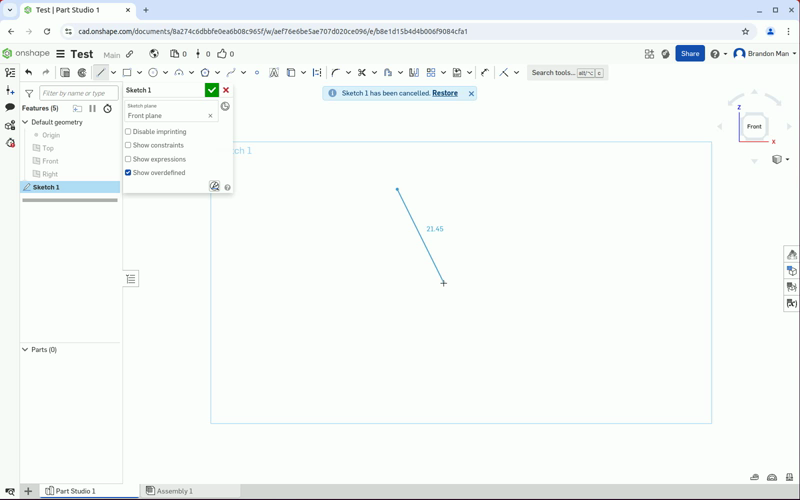
key_up(shift)
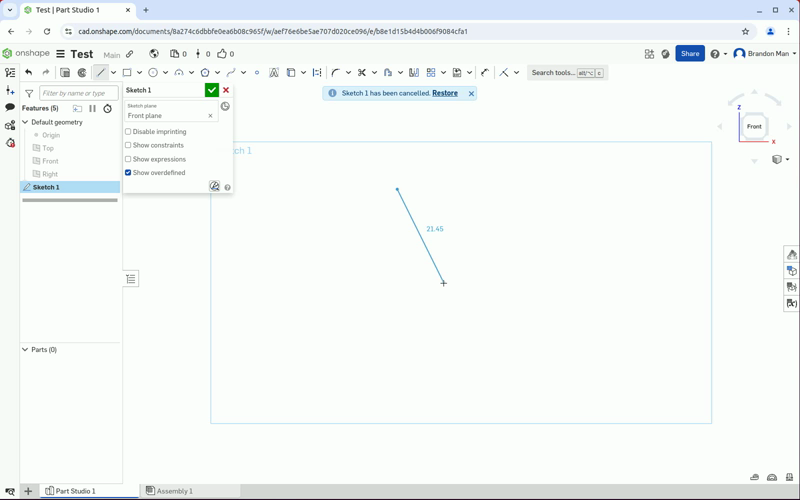
key_down(shift)
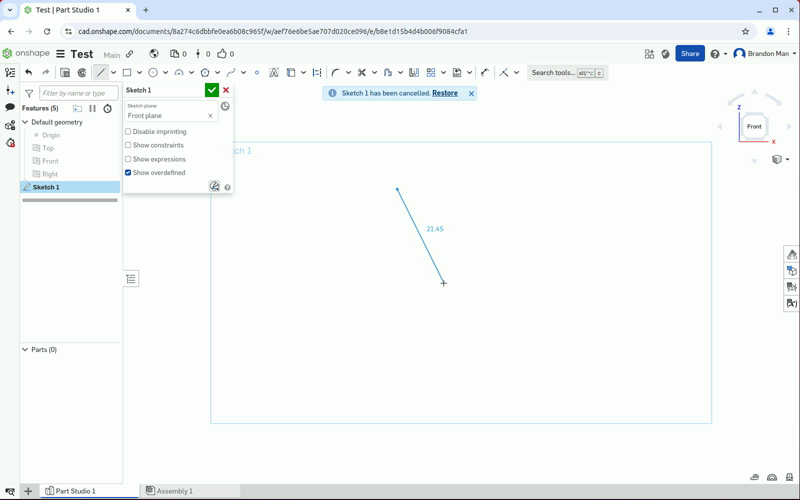
mouse_move(473, 282)
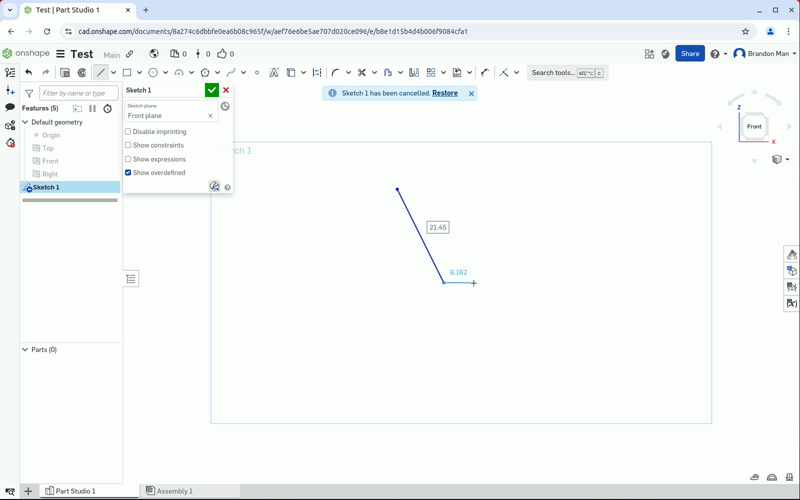
mouse_move(476, 282)
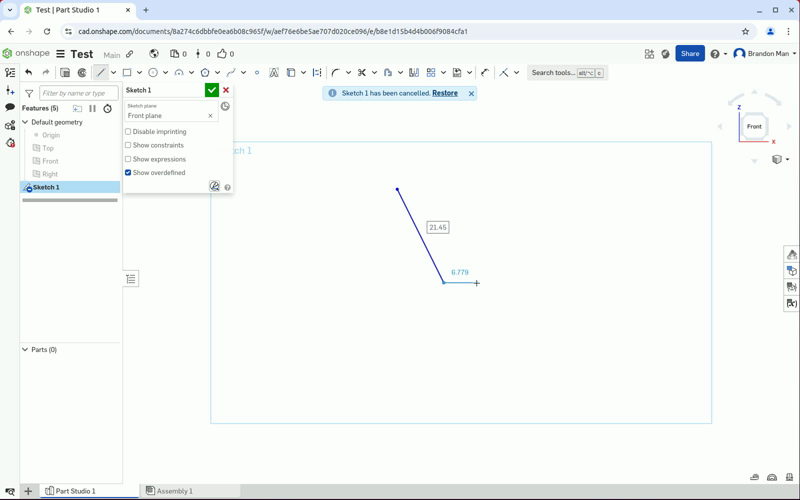
click(476, 282)
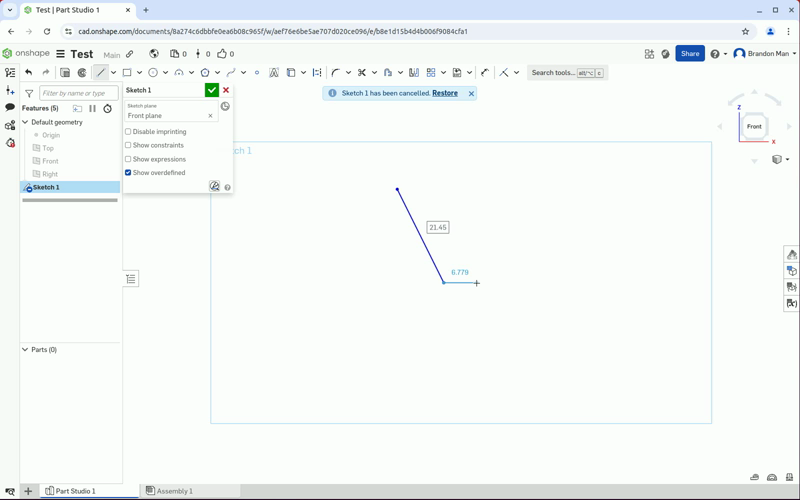
key_up(shift)
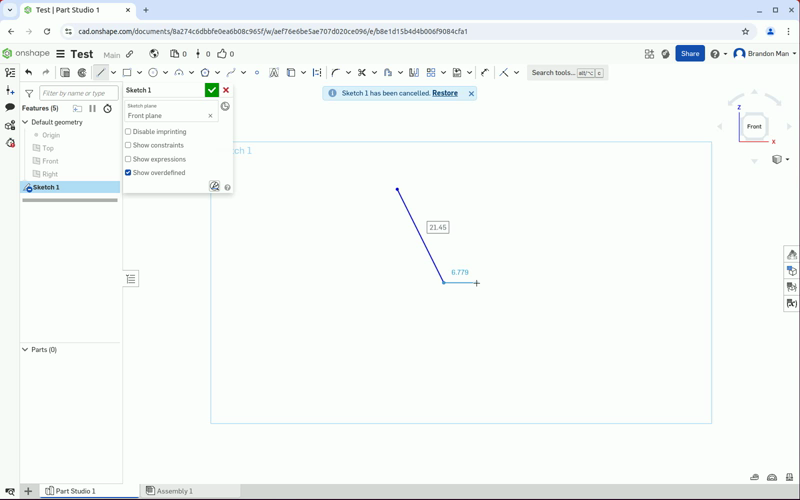
key_down(shift)
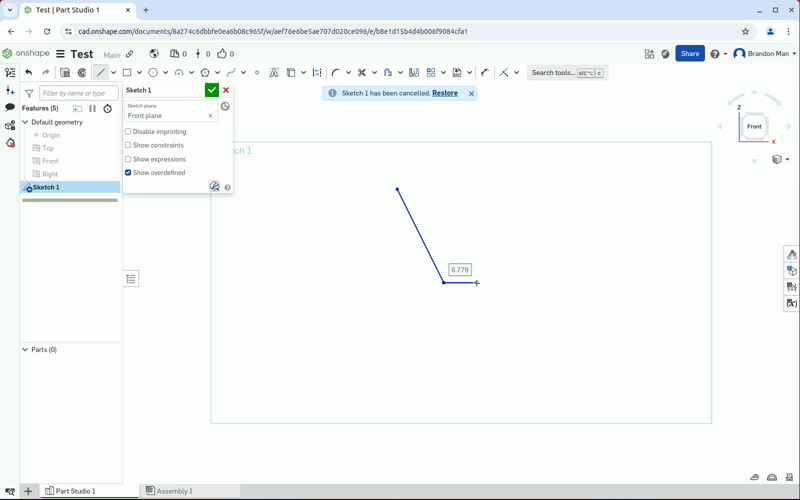
mouse_move(522, 189)
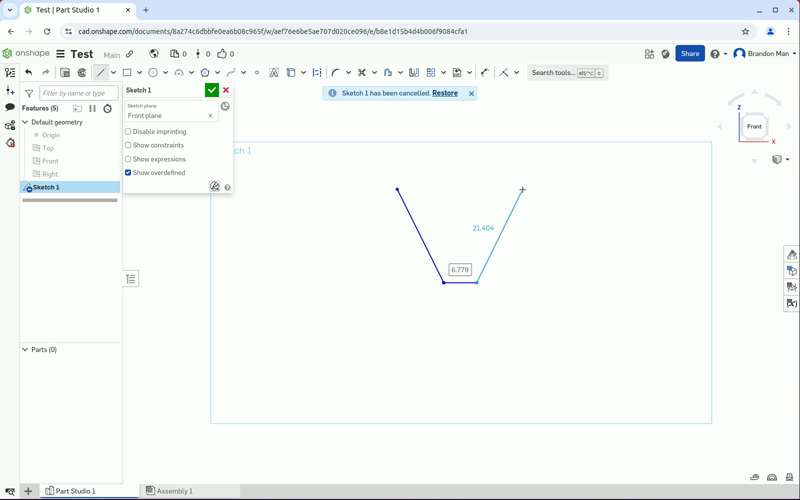
click(522, 189)
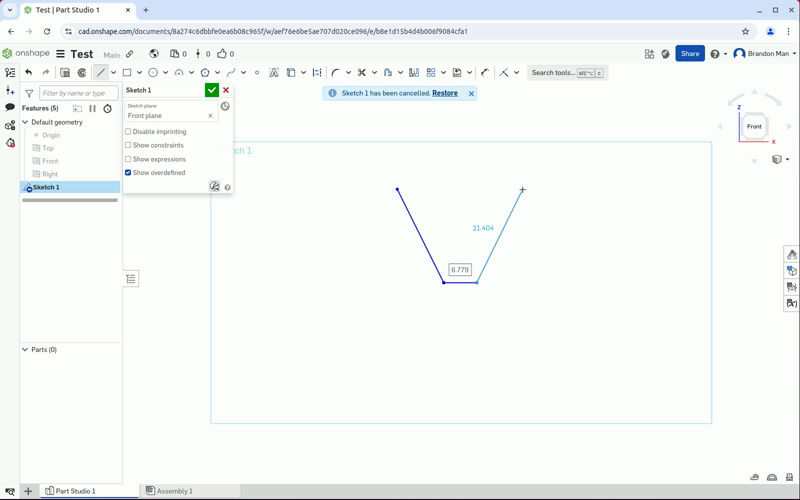
key_up(shift)
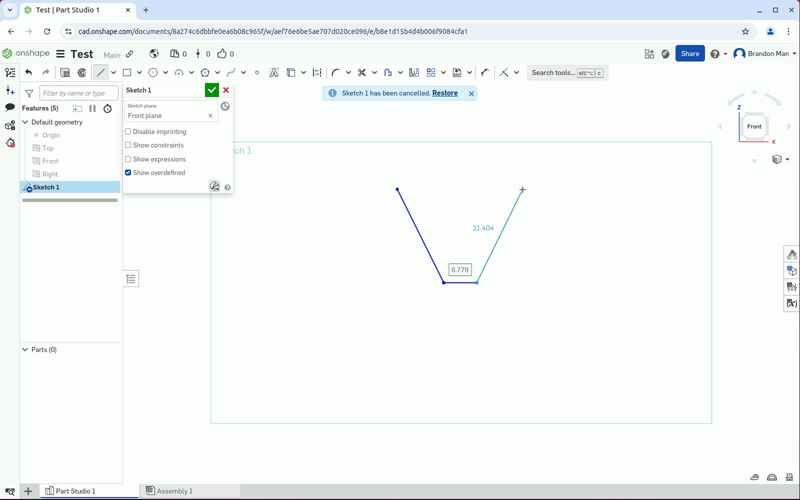
key(esc)
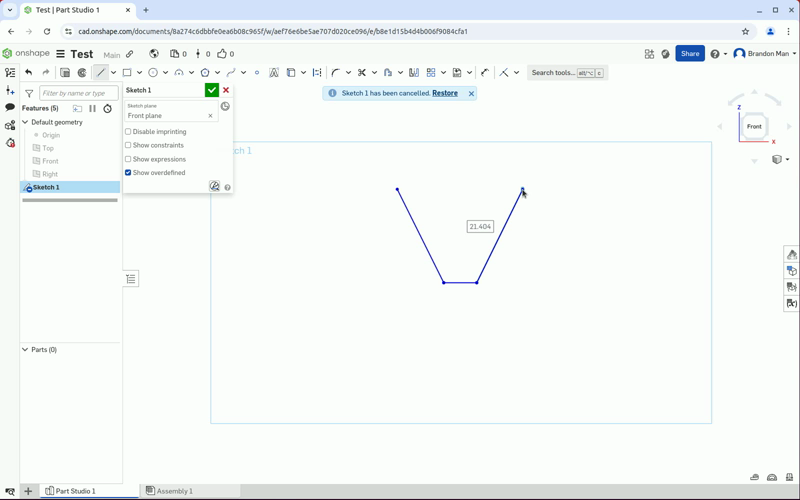
key(a)
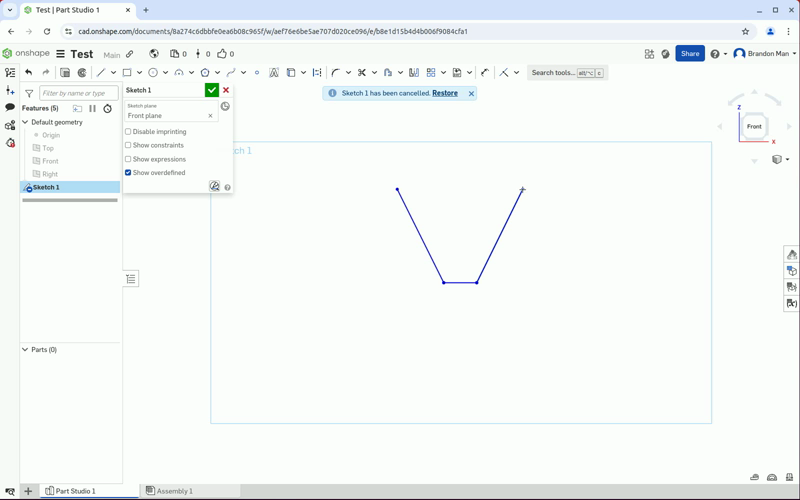
mouse_move(522, 189)
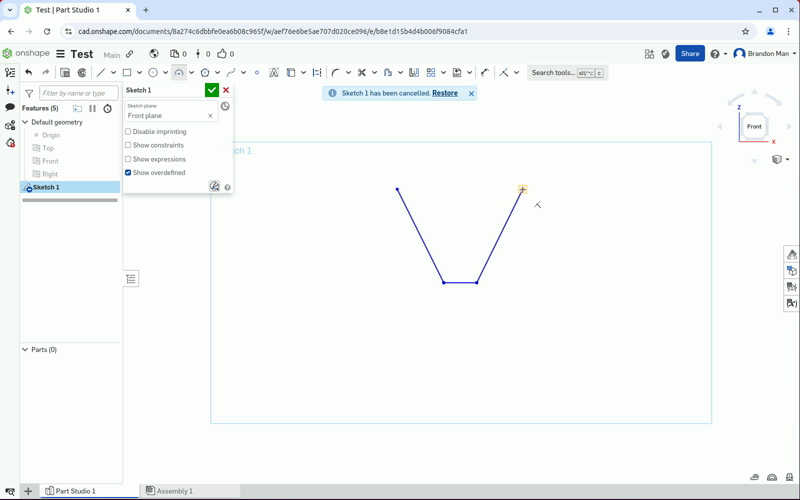
click(522, 189)
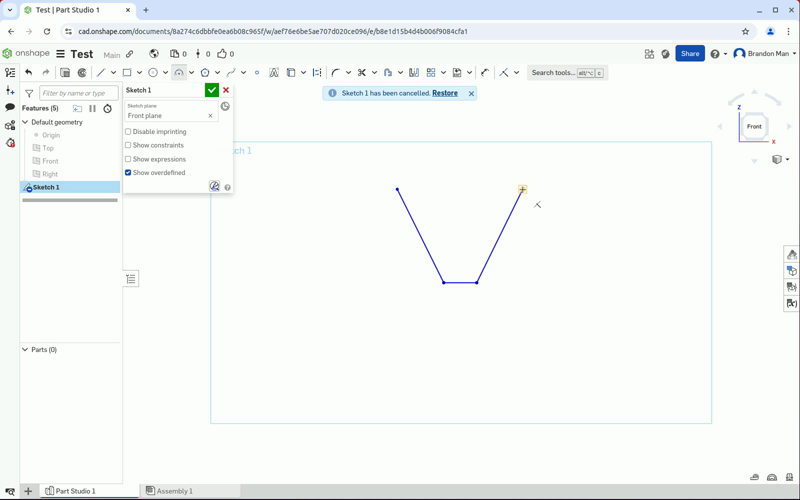
mouse_move(397, 189)
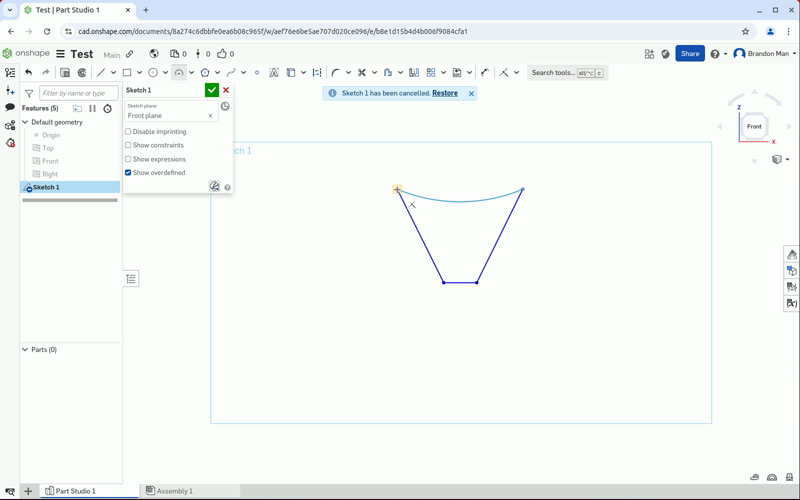
click(397, 189)
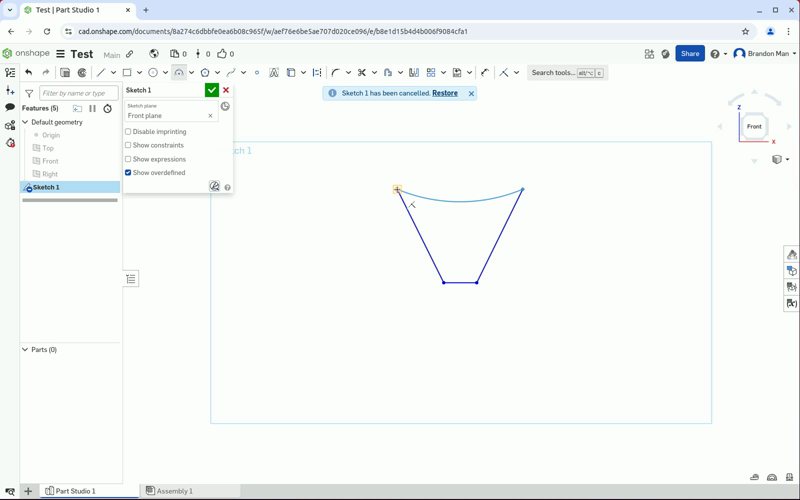
key_down(shift)
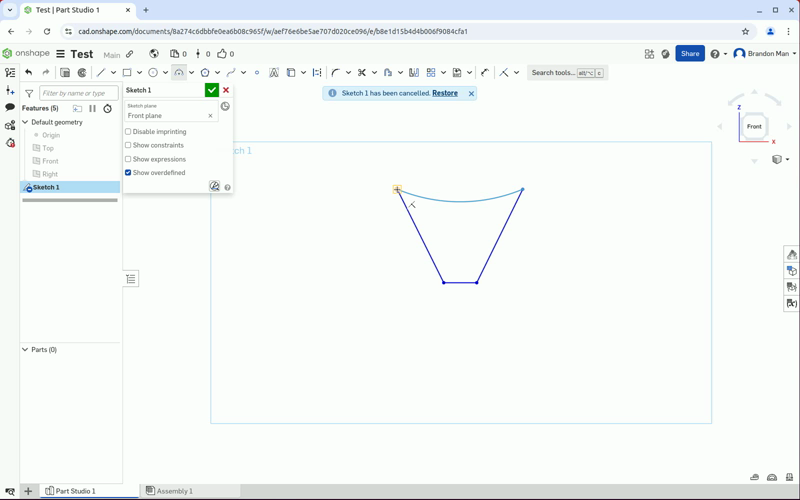
mouse_move(460, 170)
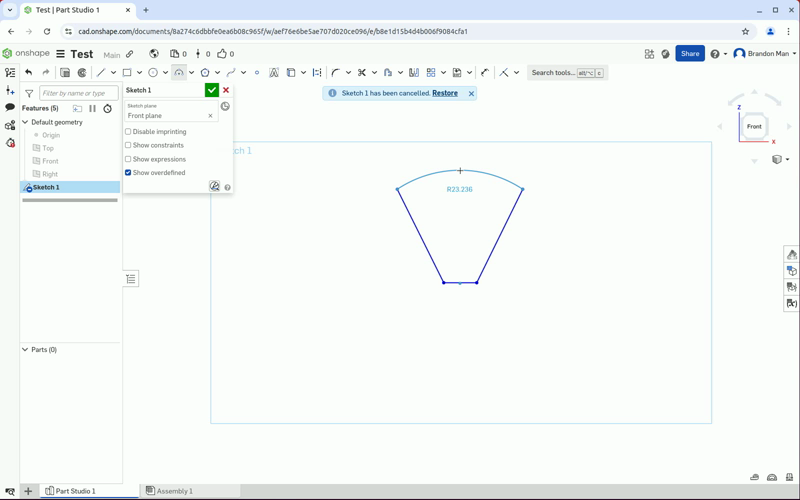
click(460, 170)
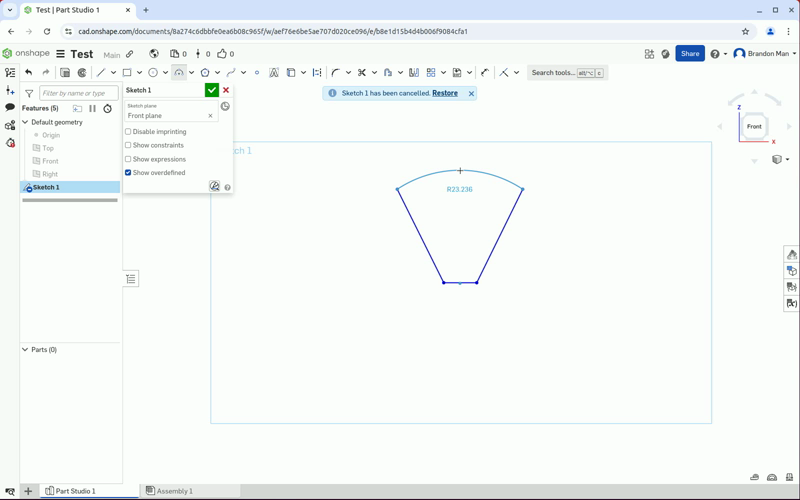
key_up(shift)
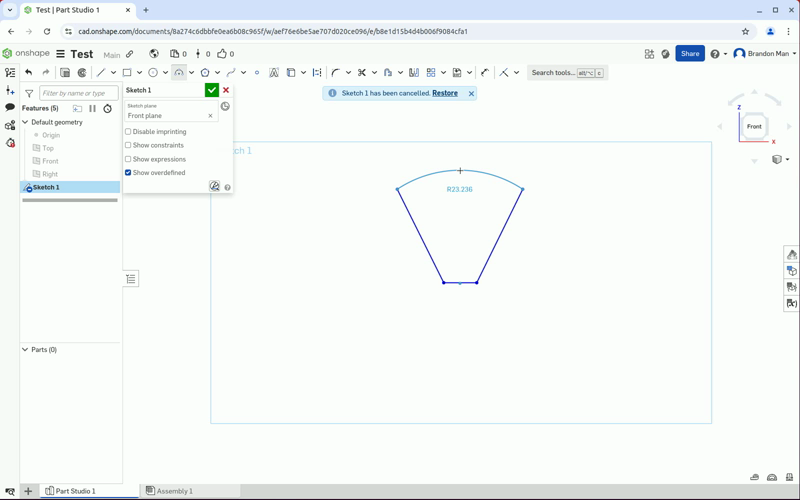
key(esc)
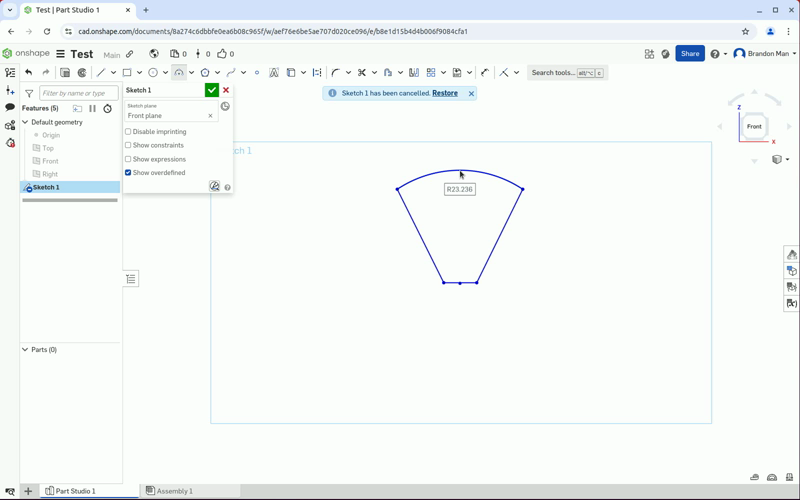
mouse_move(442, 197)
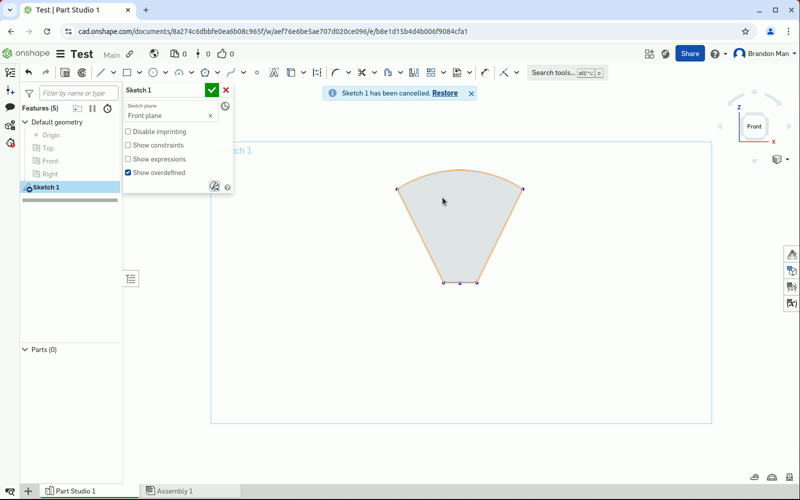
click(442, 197)
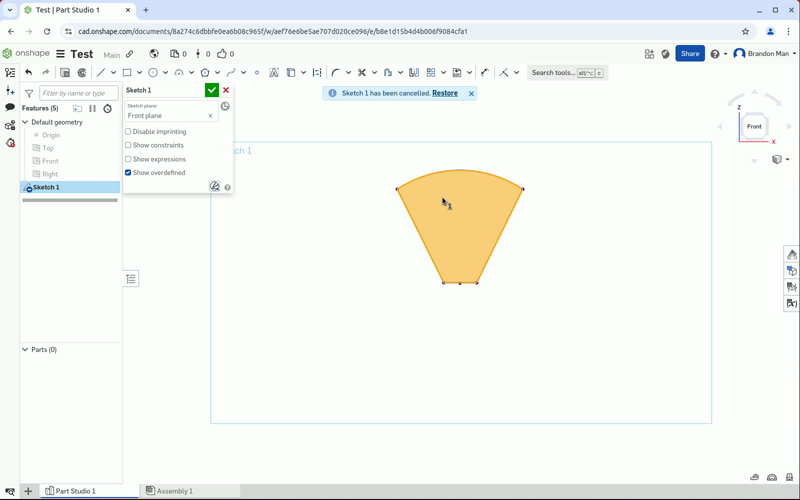
mouse_move(73, 352)
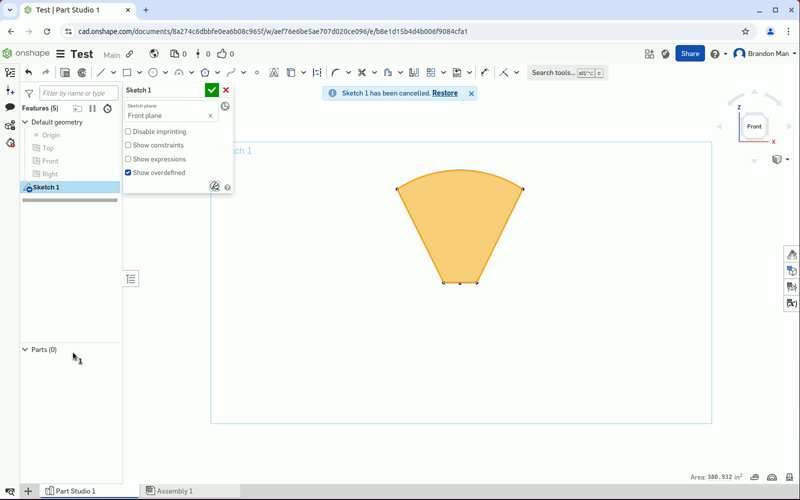
key(shift+y)
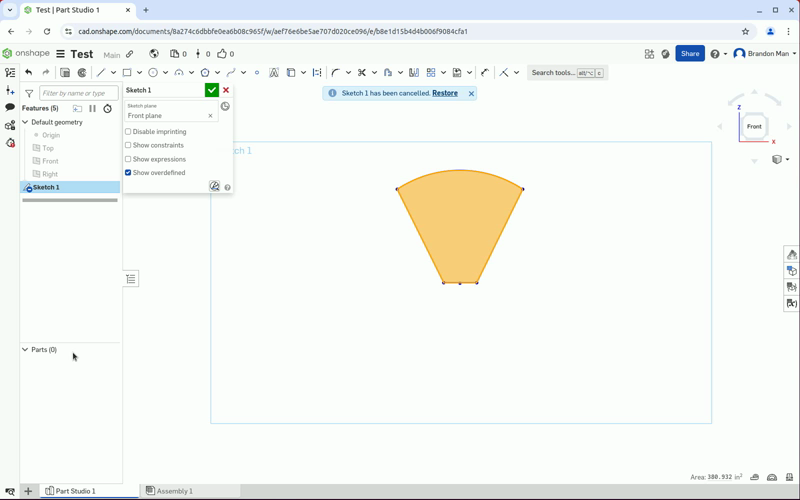
key(shift+e)
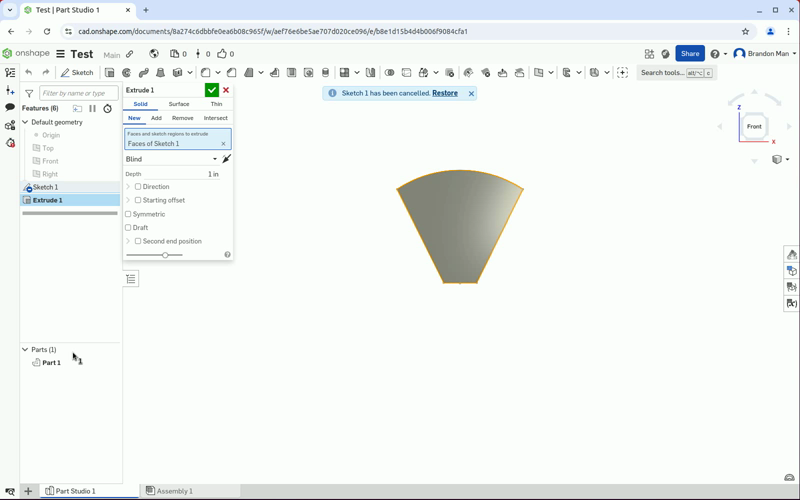
mouse_move(143, 106)
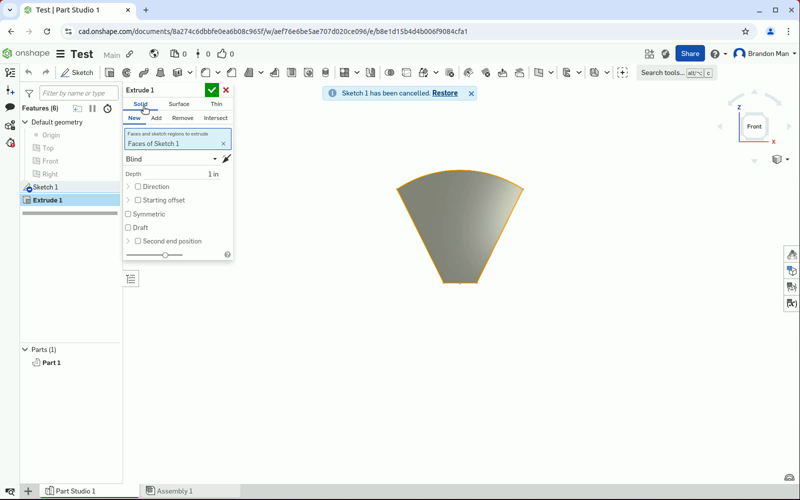
click(143, 106)
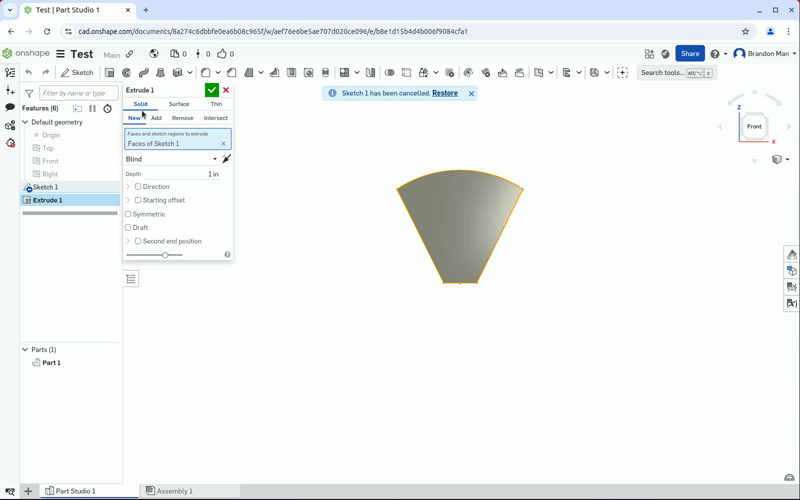
mouse_move(137, 120)
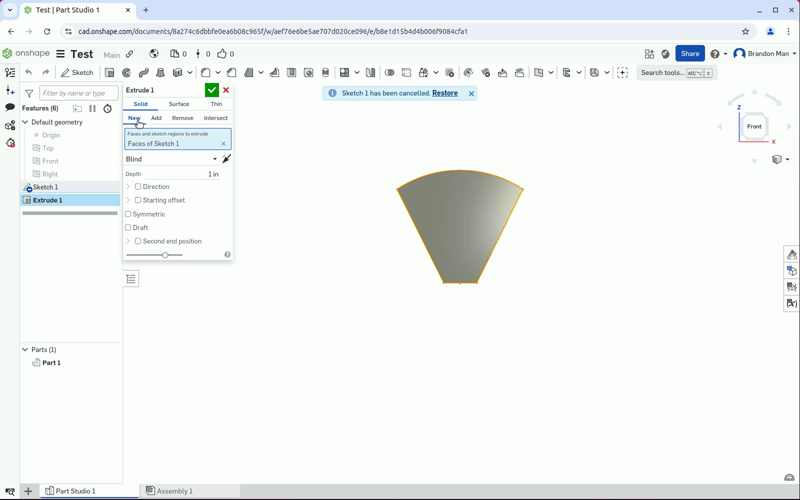
click(137, 120)
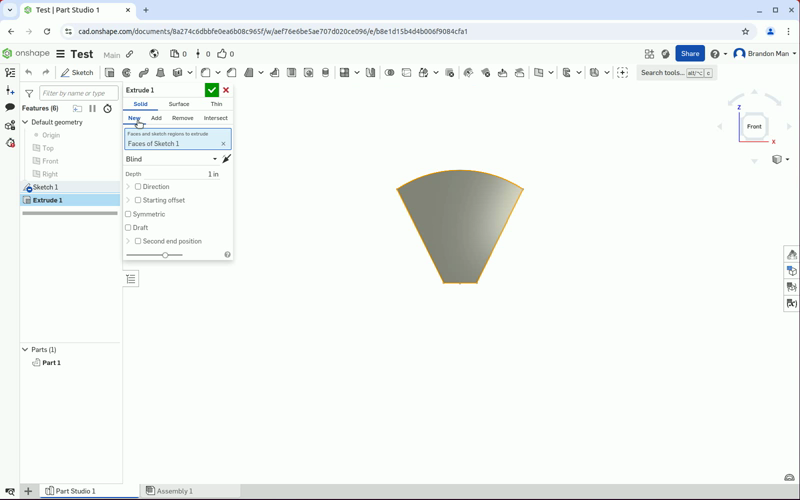
key(tab, 4)
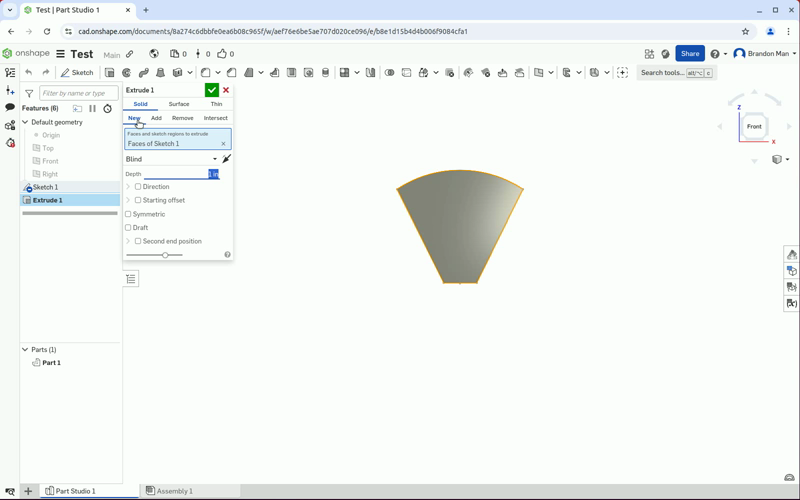
text(2.166)
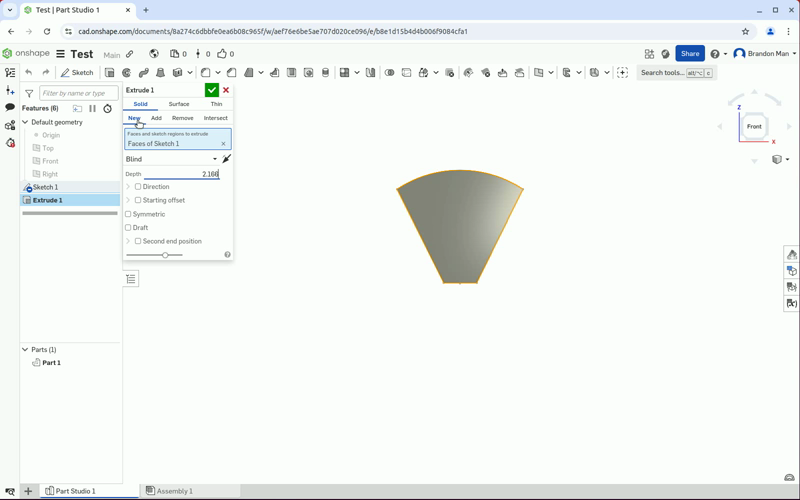
key(enter)
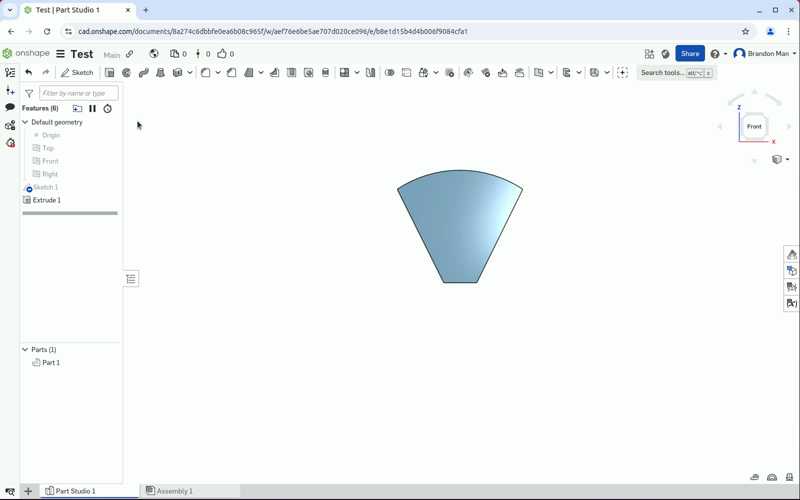
key(shift+h)
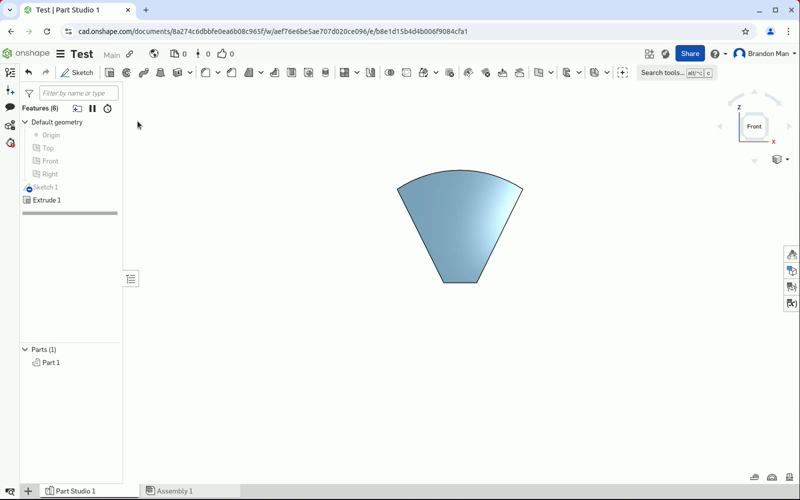
key(shift+h)
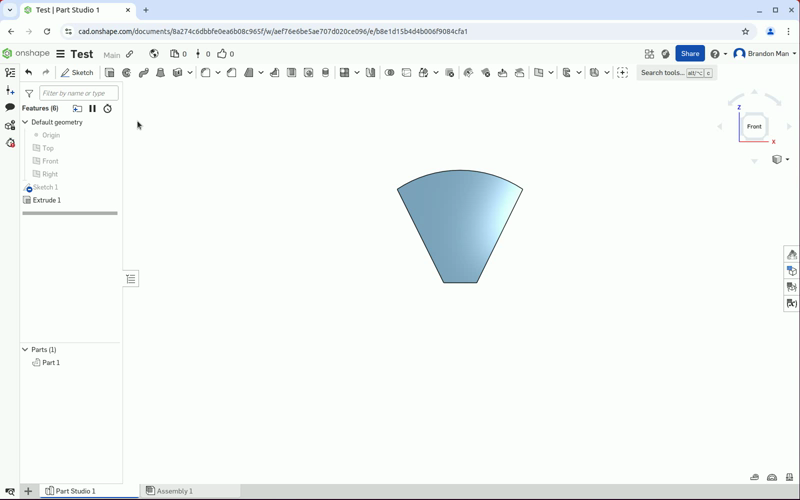
mouse_move(73, 189)
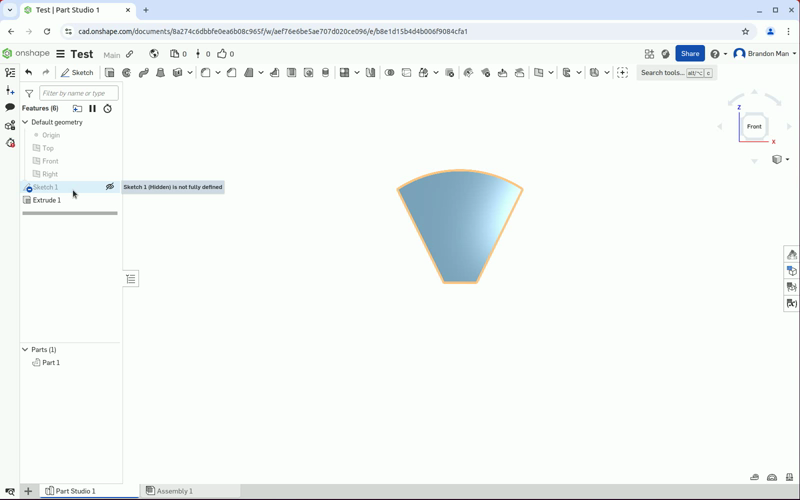
click(73, 189)
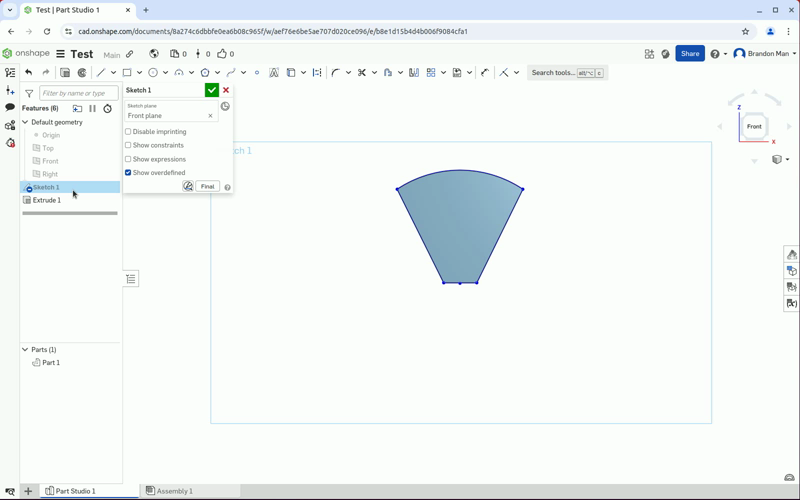
mouse_move(229, 92)
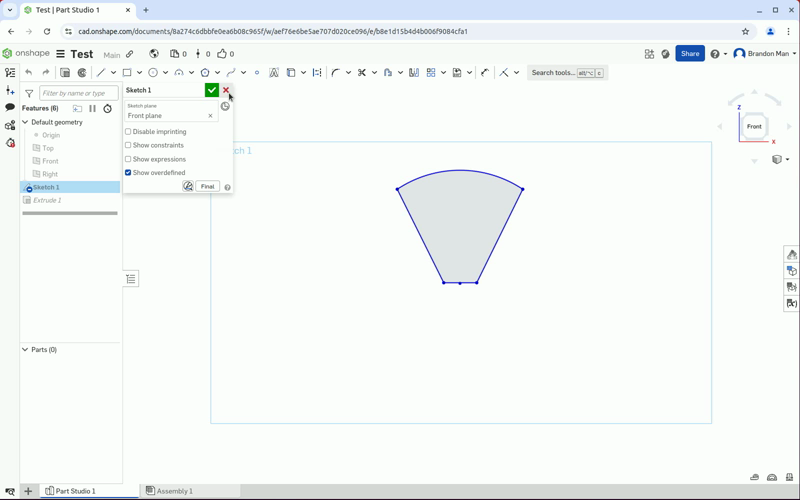
click(229, 92)
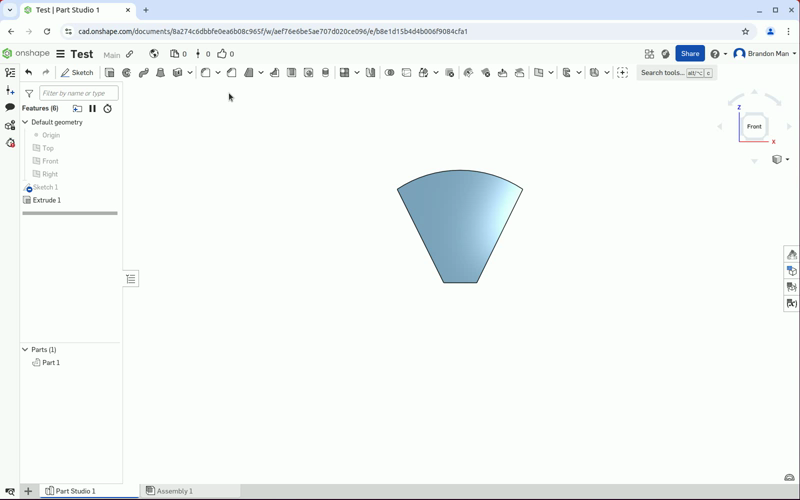
mouse_move(541, 75)
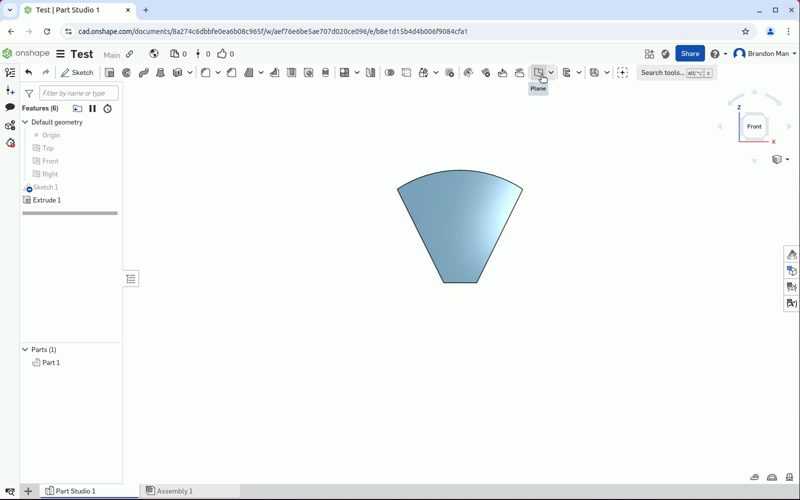
click(541, 75)
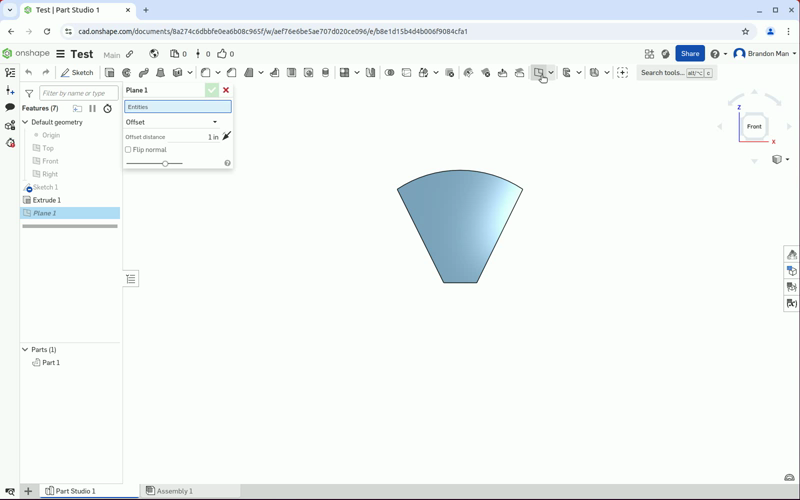
mouse_move(73, 163)
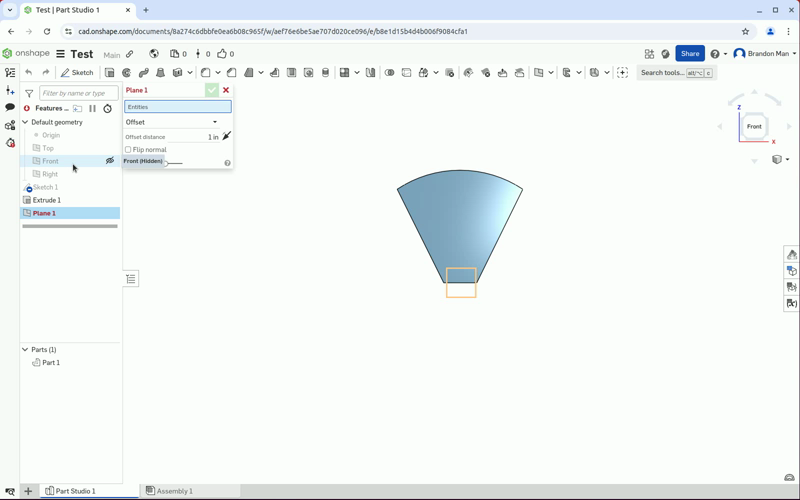
click(73, 163)
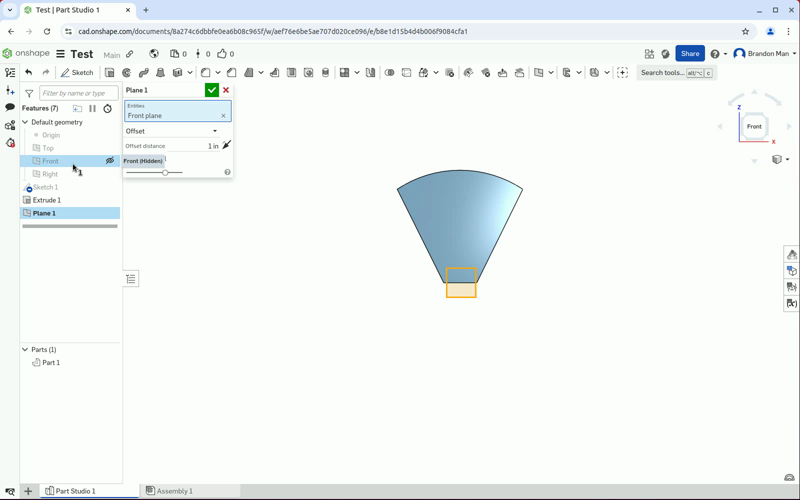
key(tab, 2)
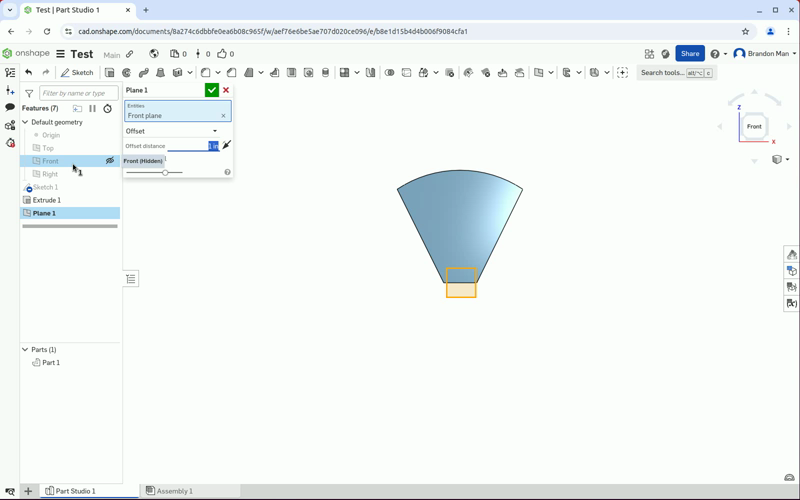
text(2.157)
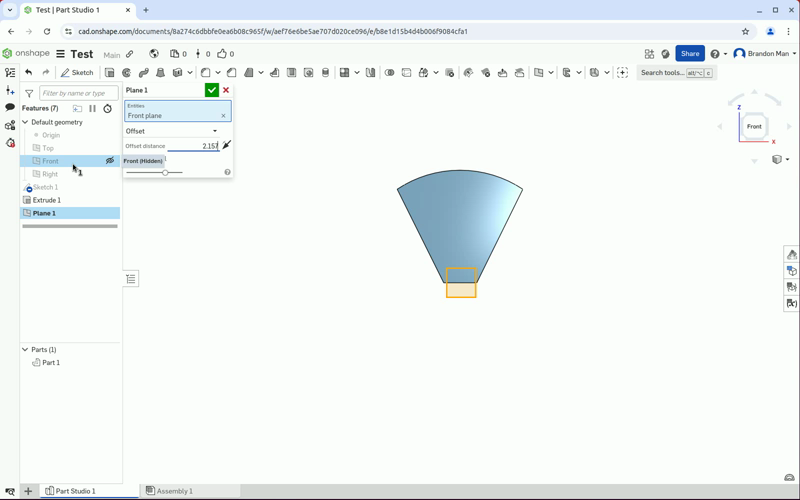
key(enter, 2)
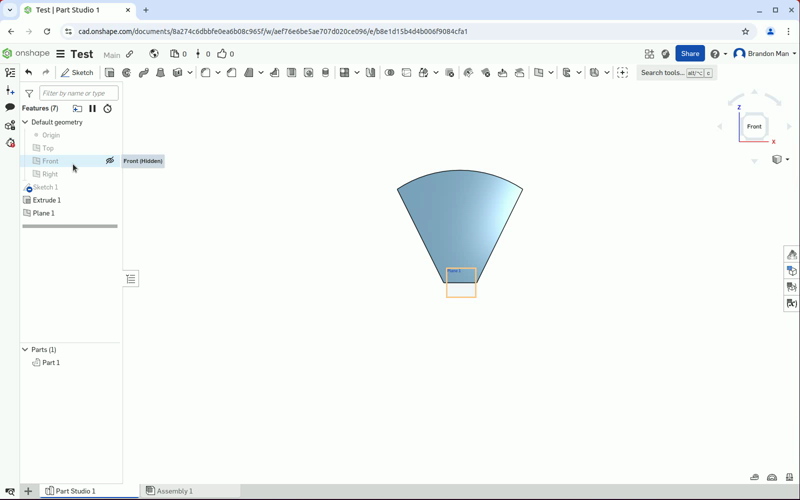
key(shift+s)
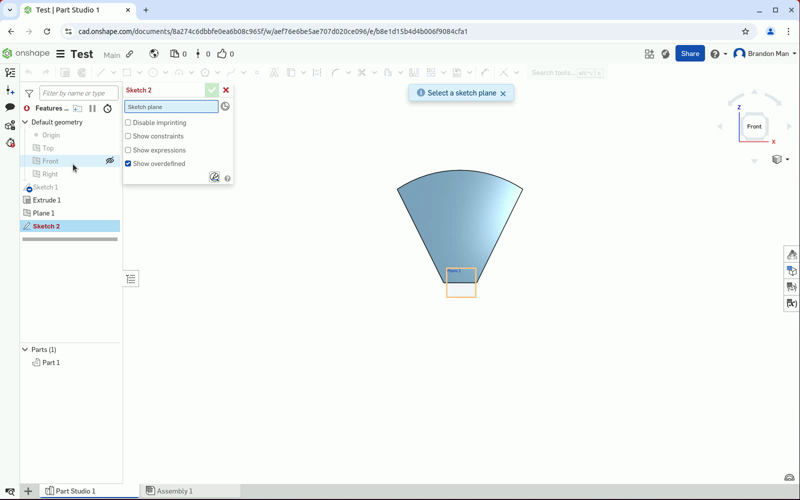
mouse_move(73, 215)
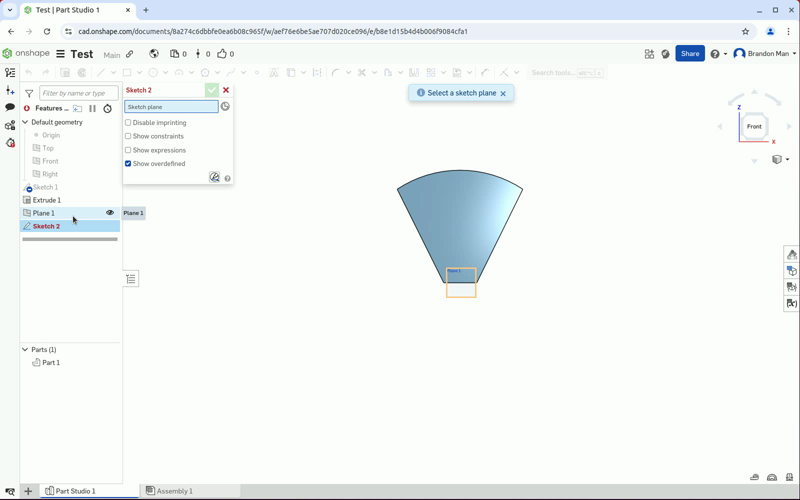
click(73, 215)
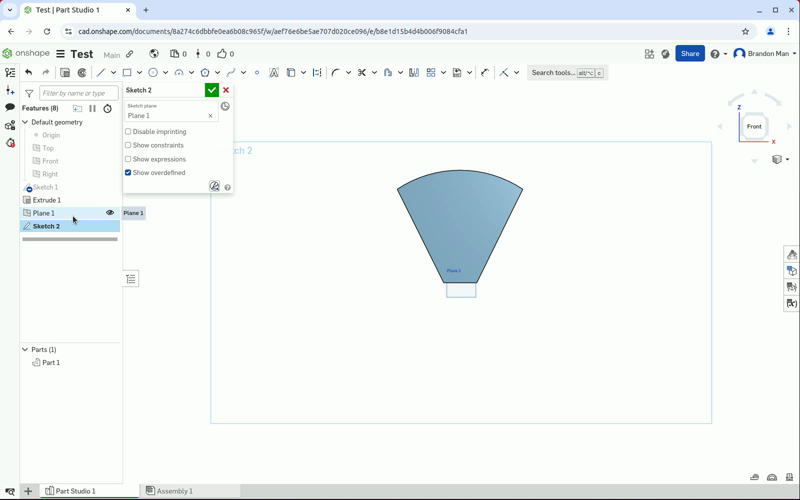
mouse_move(73, 352)
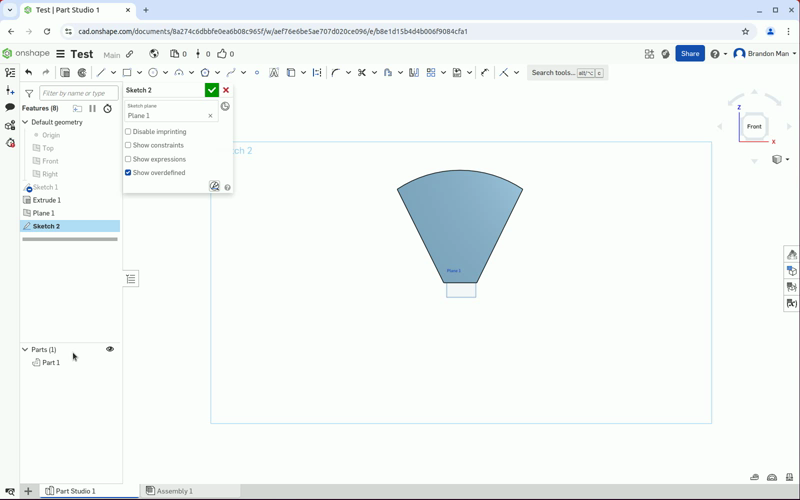
key(y)
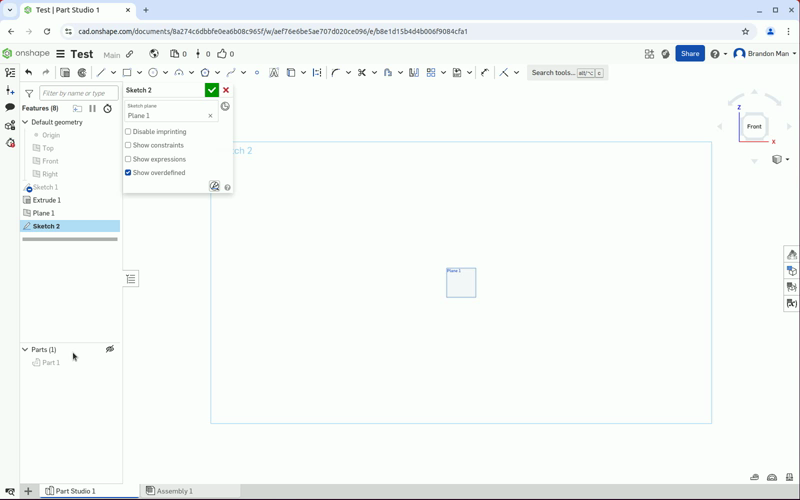
key(c)
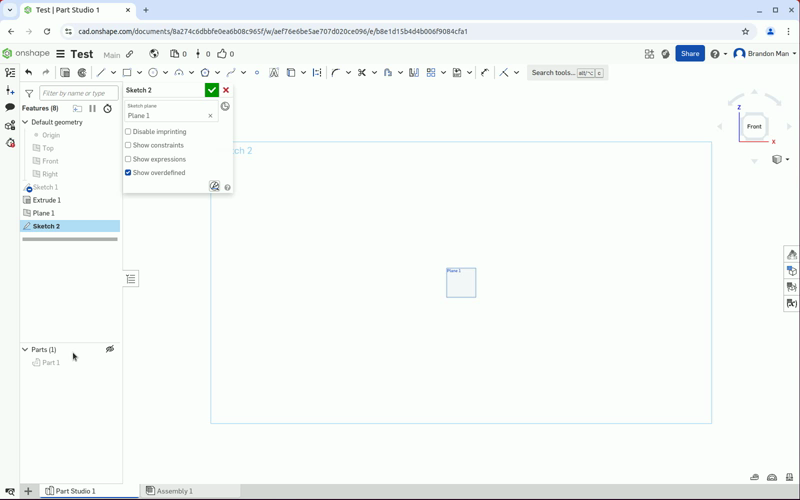
key_down(shift)
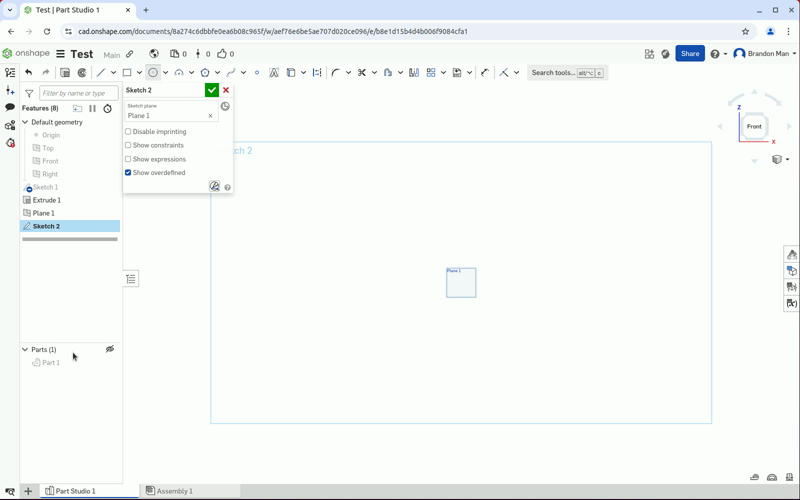
mouse_move(461, 215)
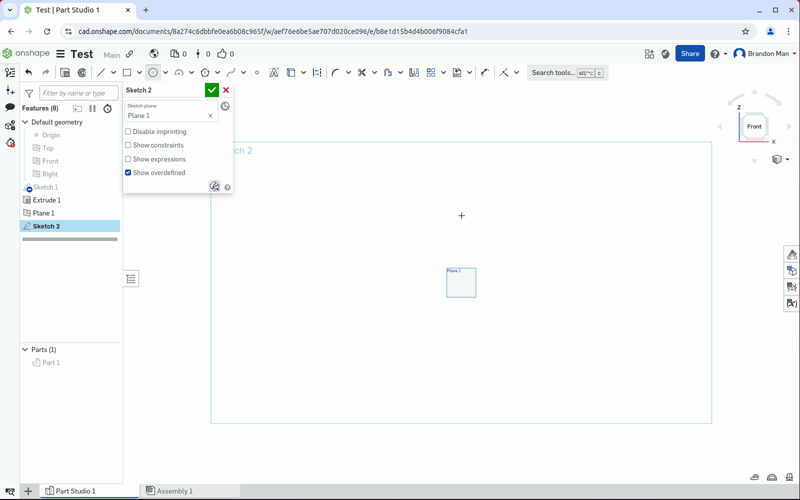
click(461, 215)
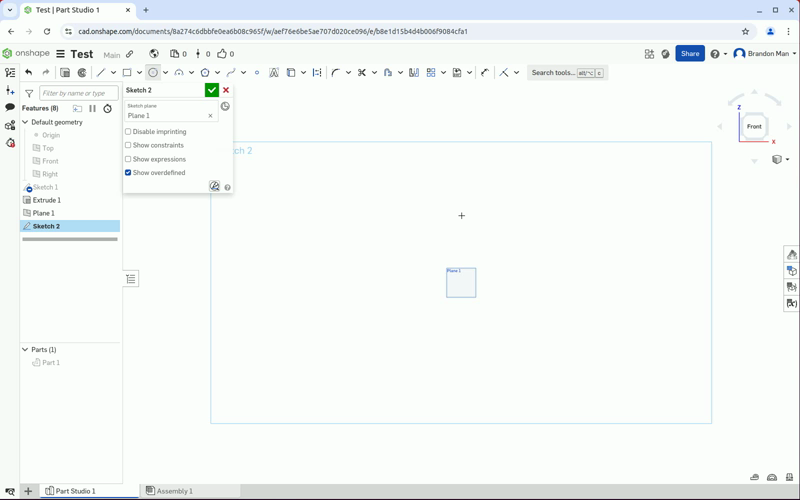
key_up(shift)
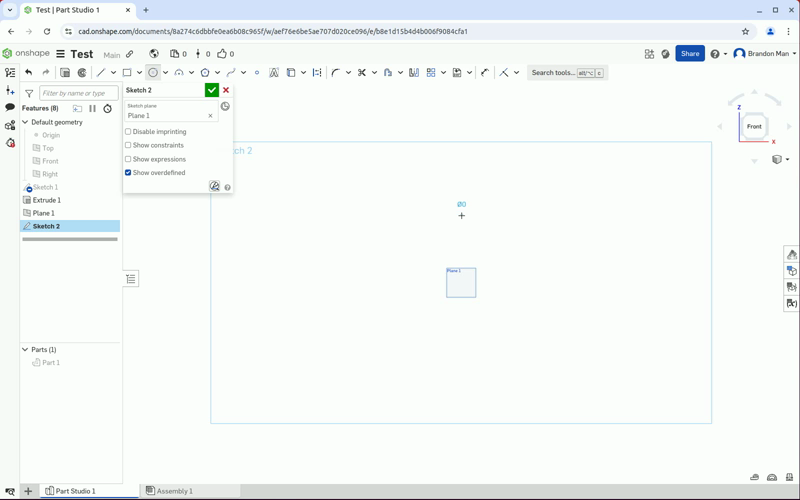
mouse_move(473, 215)
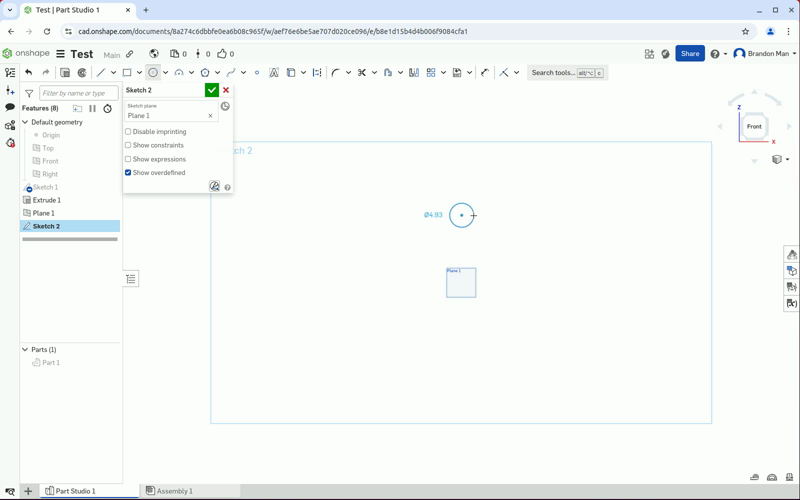
click(473, 215)
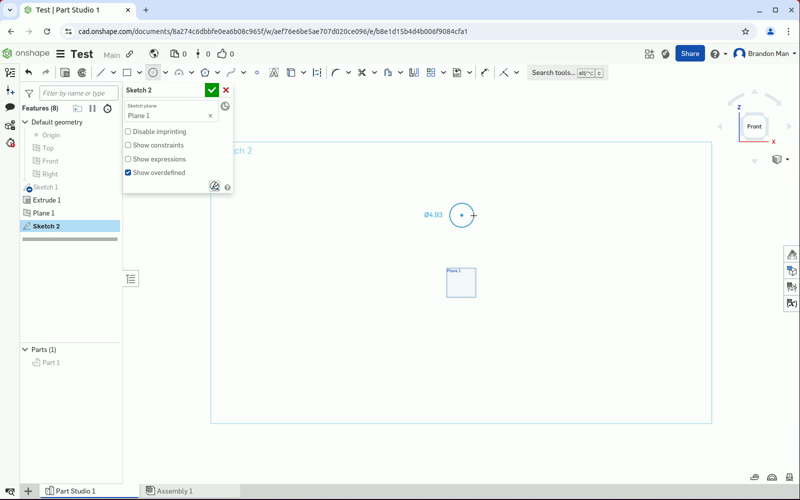
key(esc)
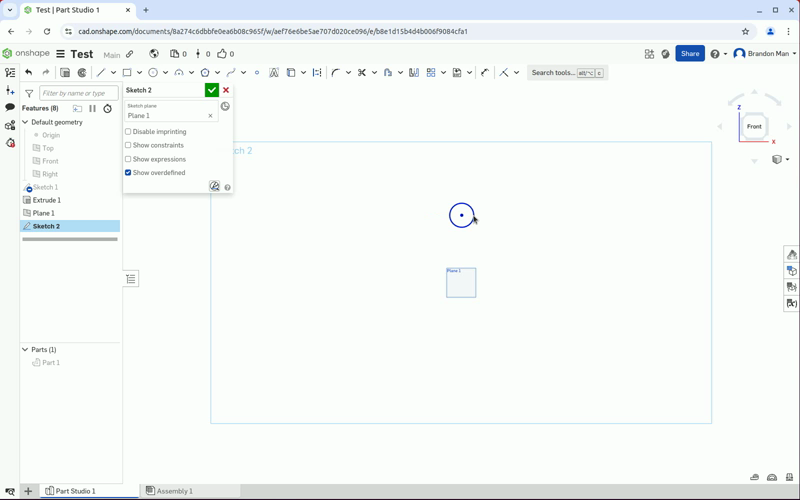
mouse_move(455, 217)
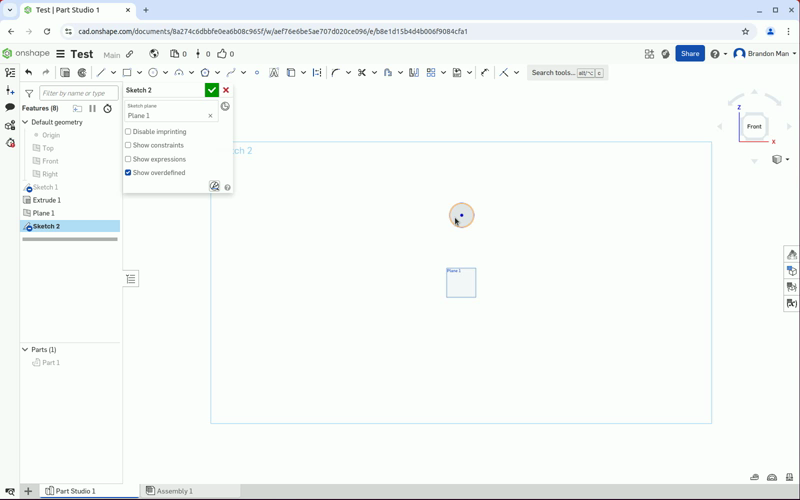
scroll(6)
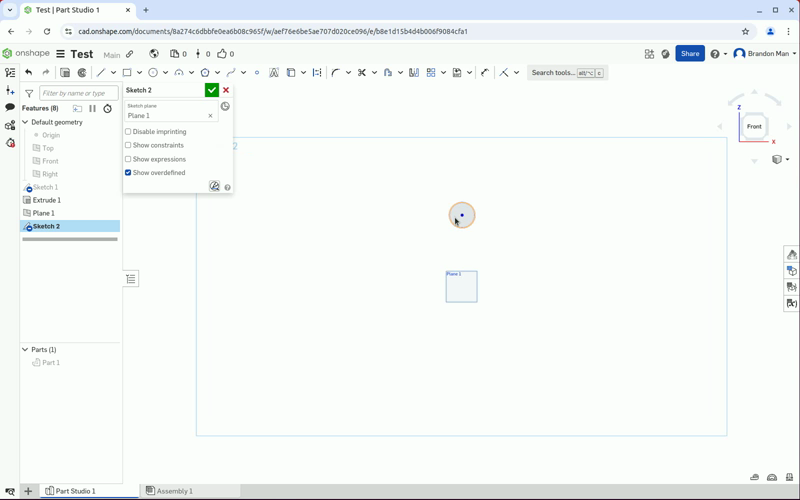
scroll(6)
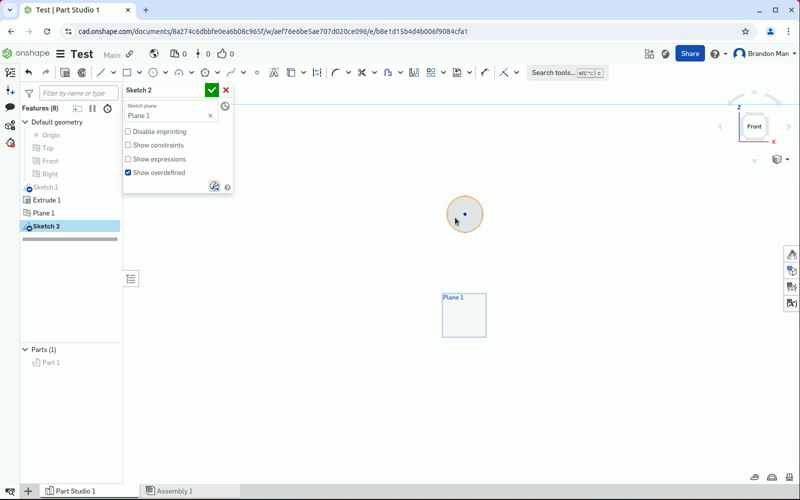
scroll(6)
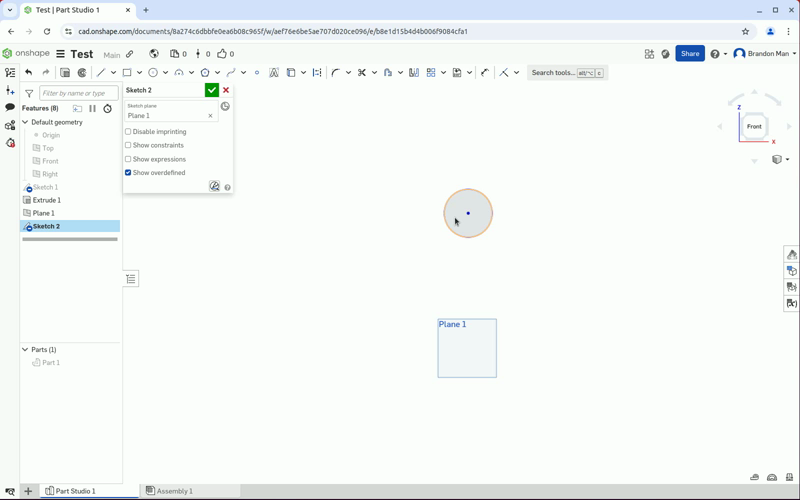
scroll(6)
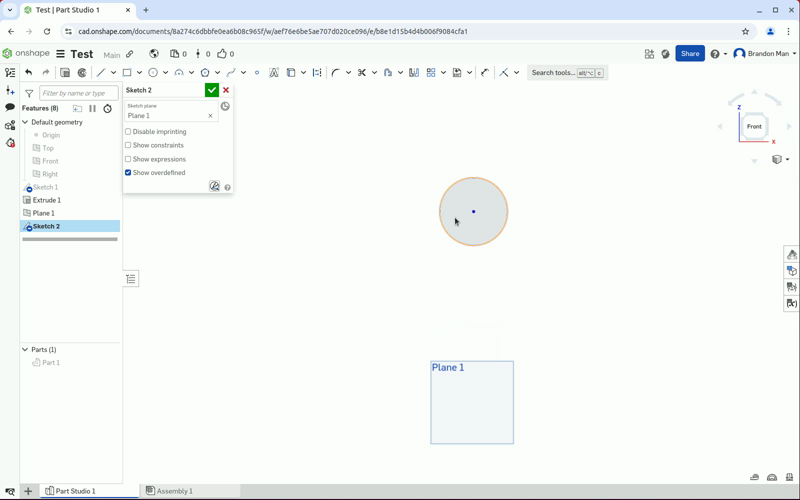
scroll(6)
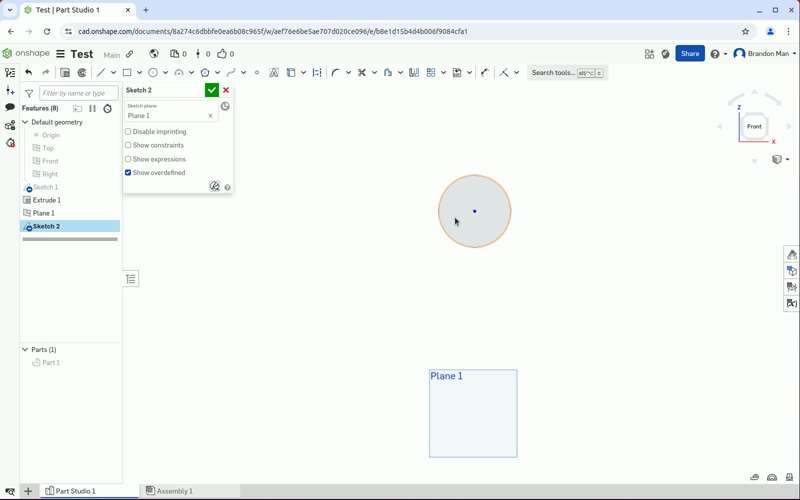
scroll(6)
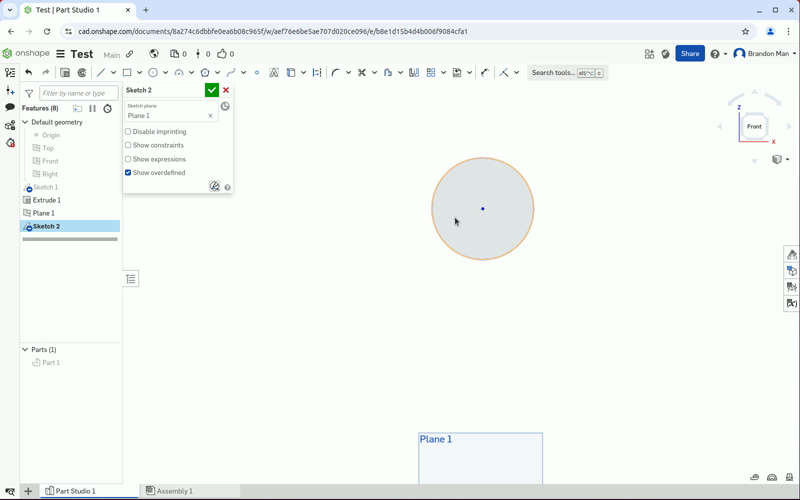
scroll(6)
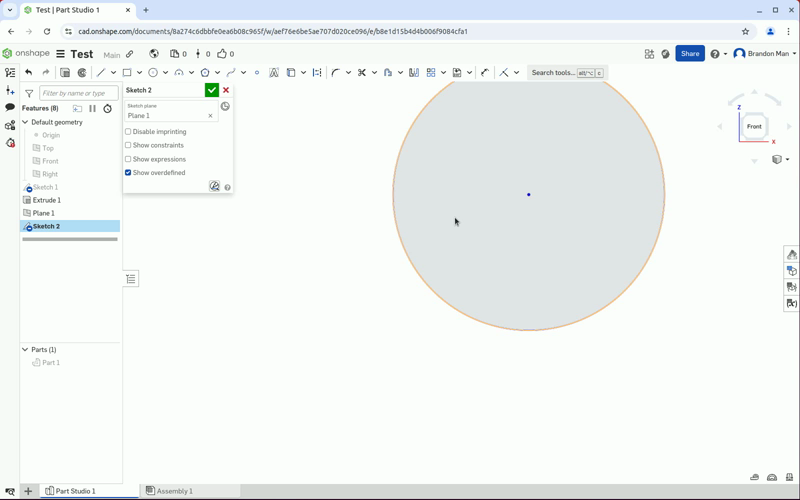
click(455, 217)
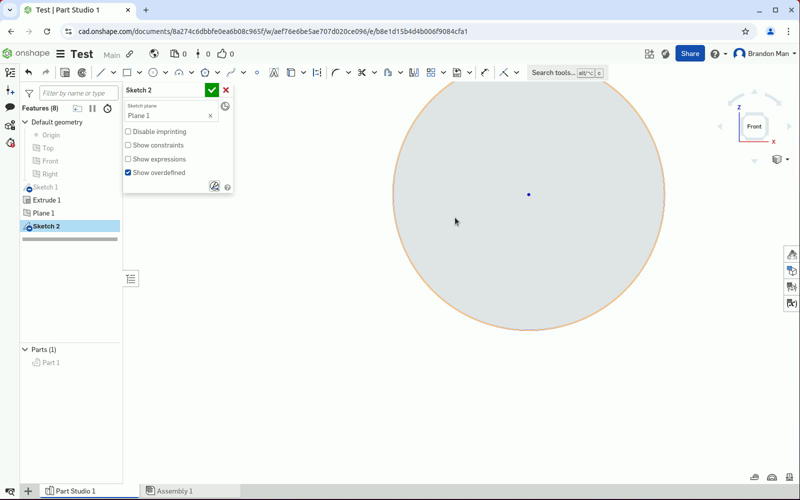
scroll(-6)
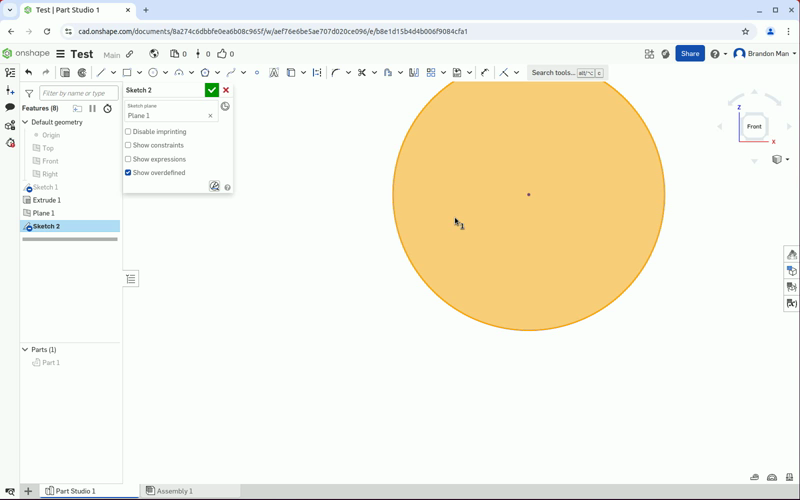
scroll(-6)
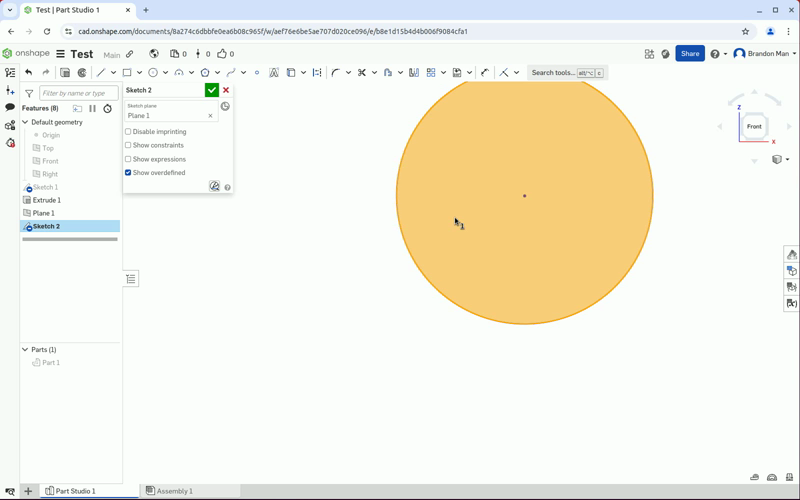
scroll(-6)
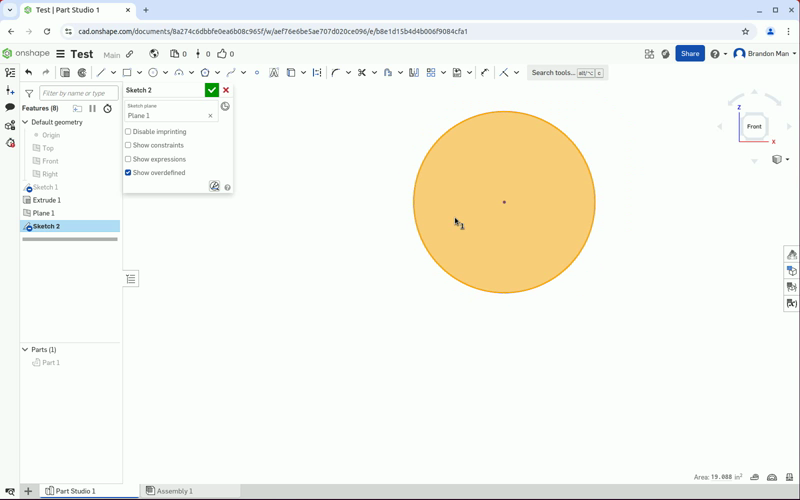
scroll(-6)
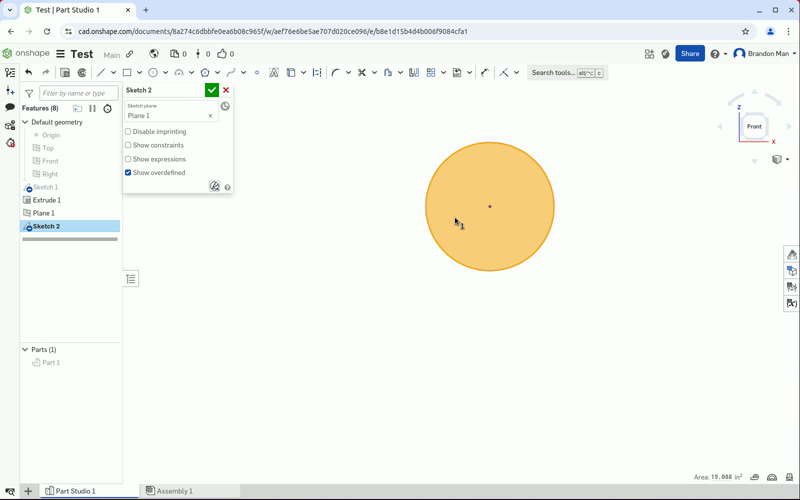
scroll(-6)
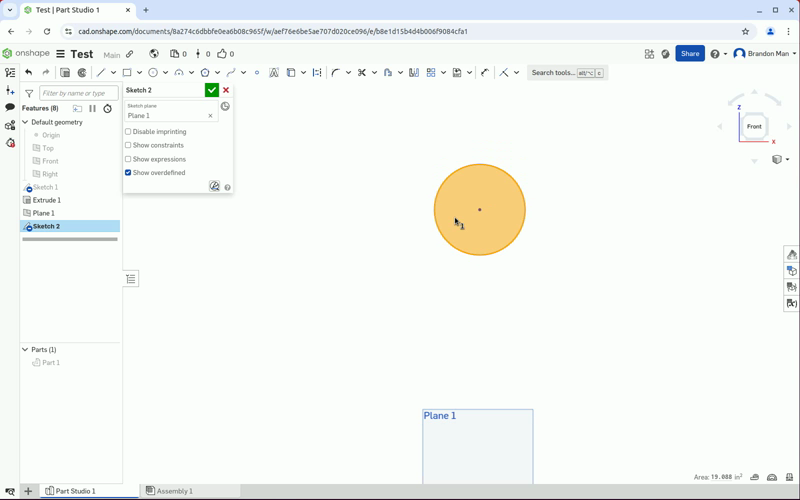
scroll(-6)
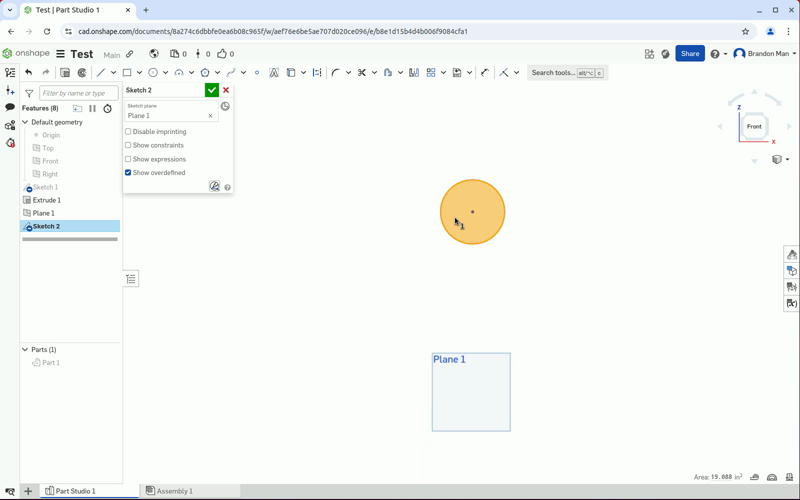
scroll(-6)
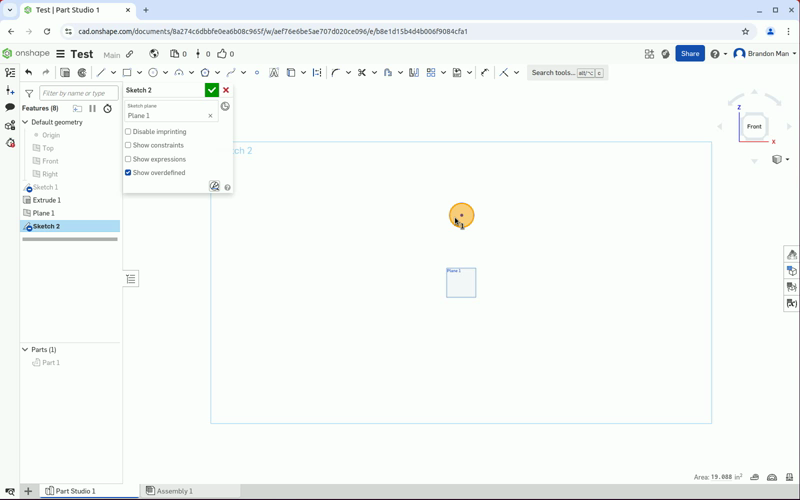
mouse_move(73, 352)
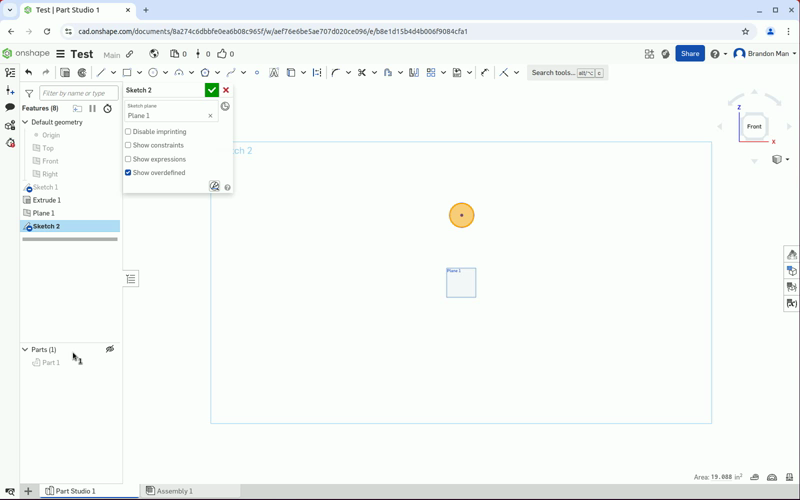
key(shift+y)
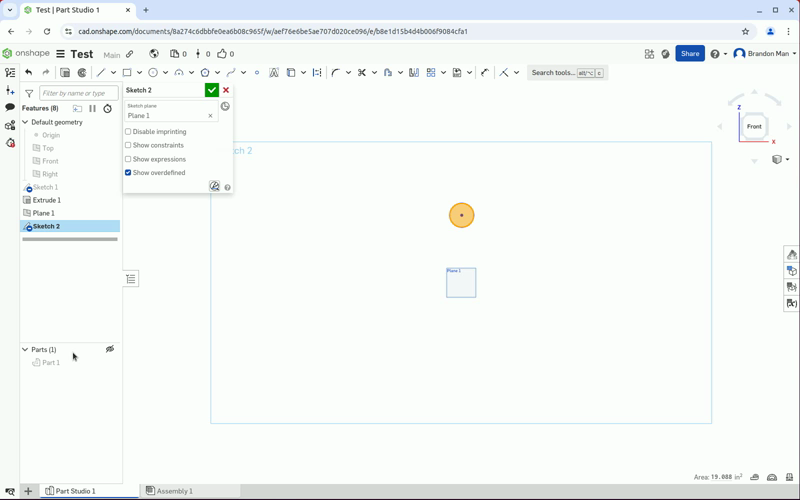
key(shift+e)
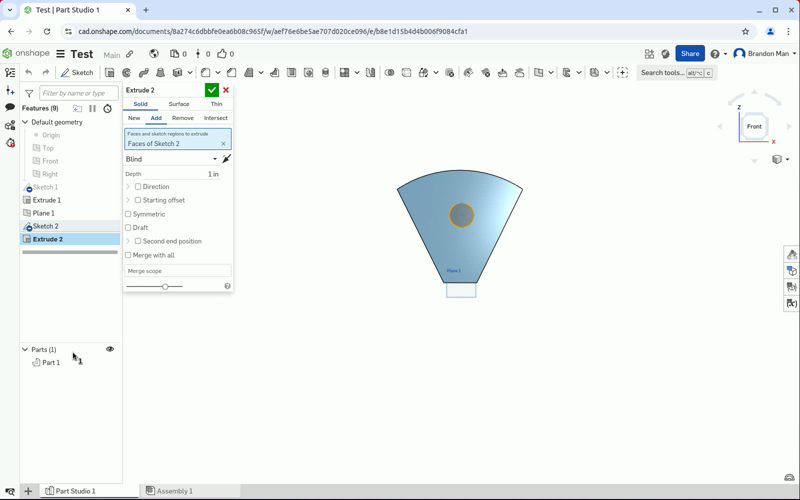
mouse_move(143, 106)
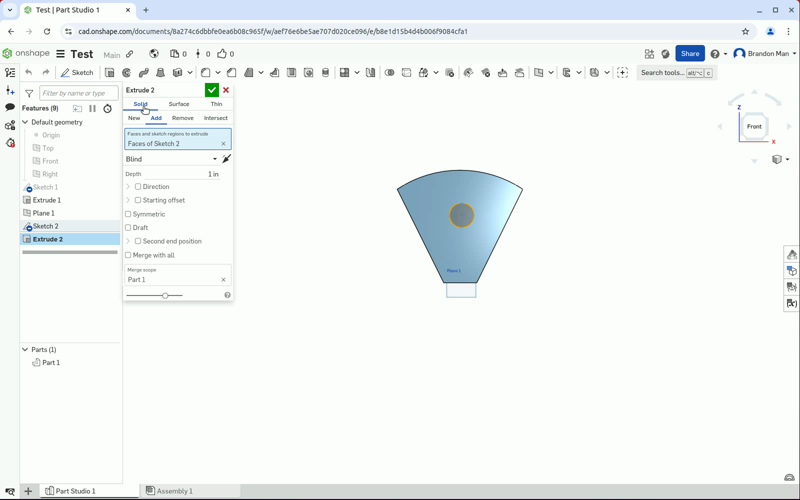
click(143, 106)
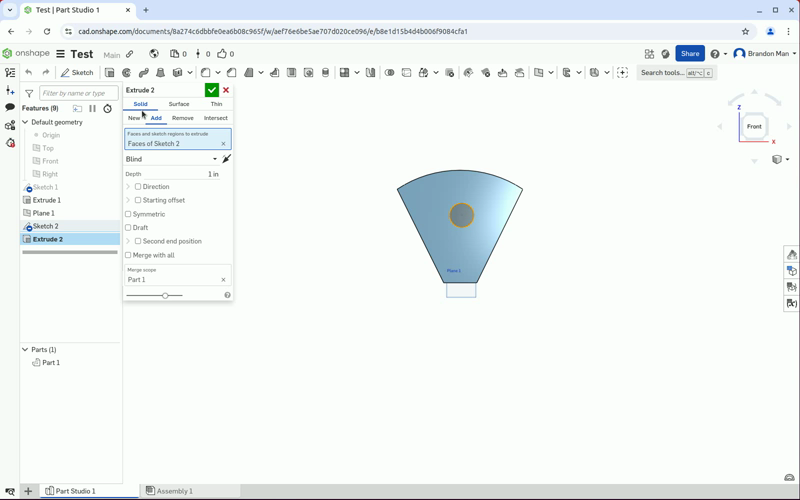
mouse_move(137, 120)
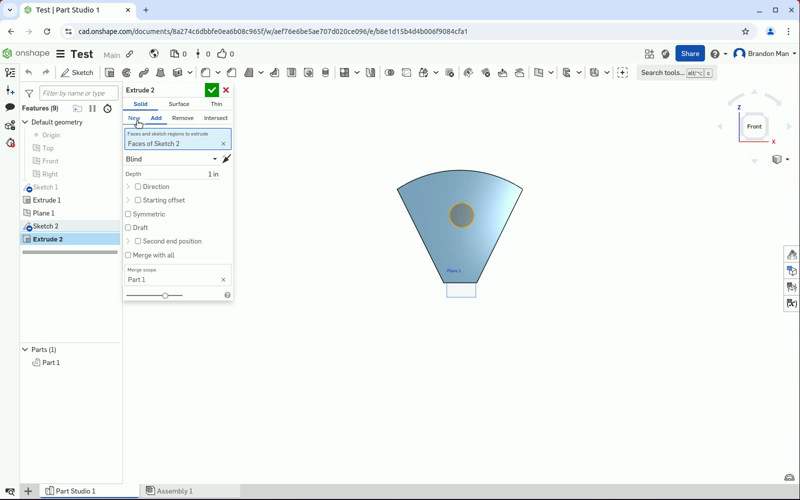
click(137, 120)
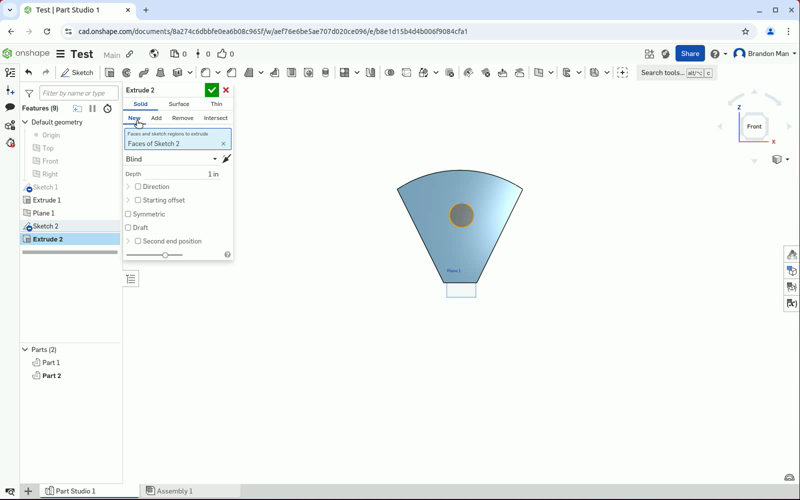
key(tab, 4)
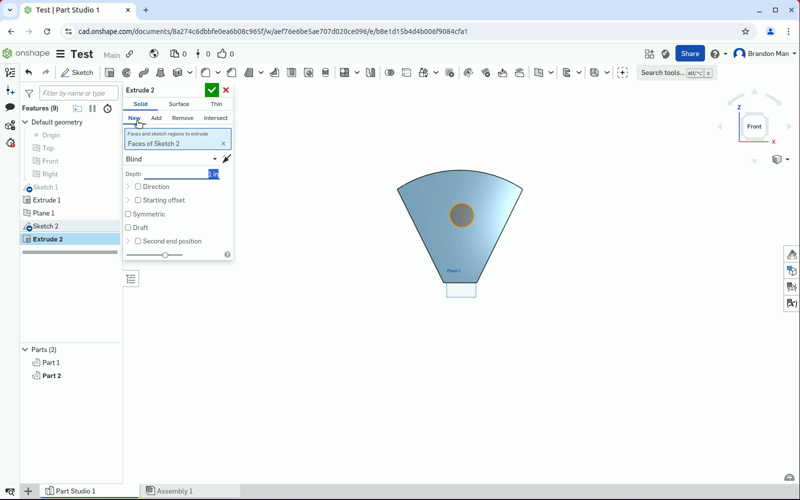
text(10.11)
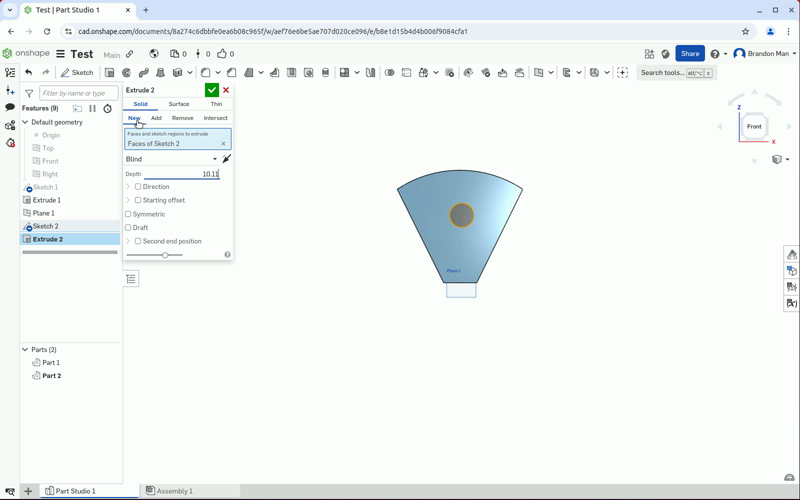
key(enter)
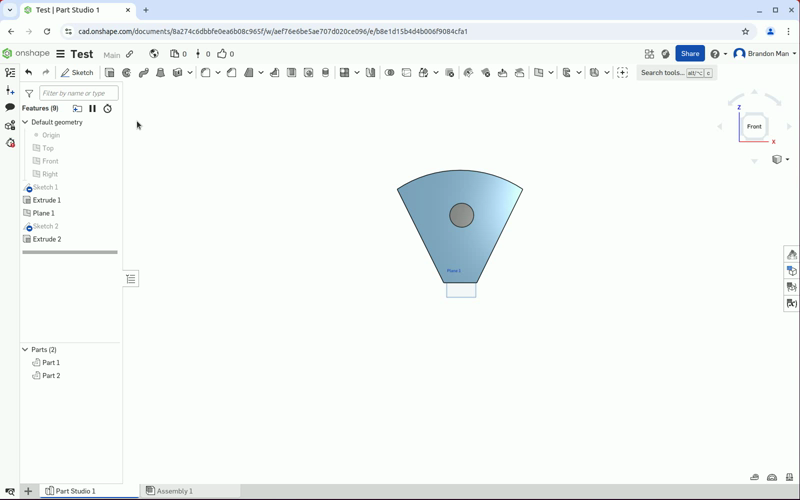
key(shift+h)
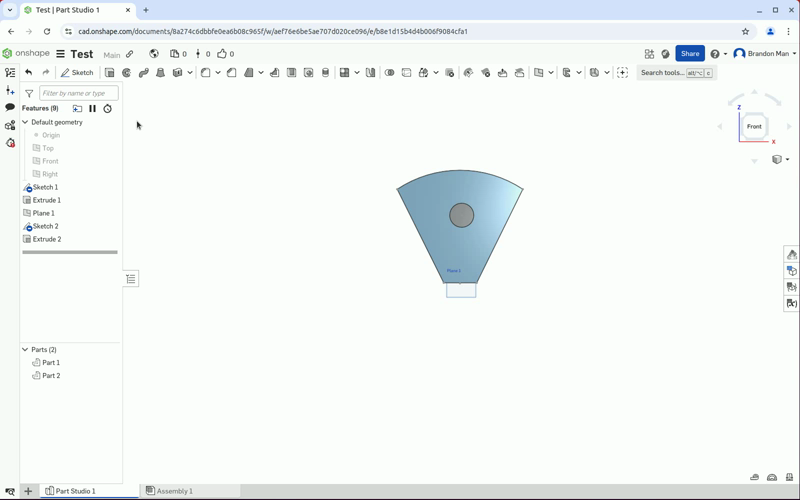
key(shift+h)
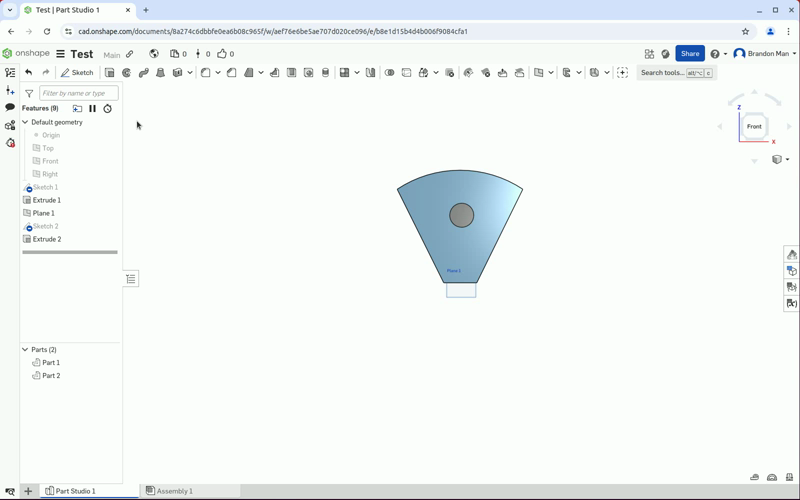
mouse_move(73, 189)
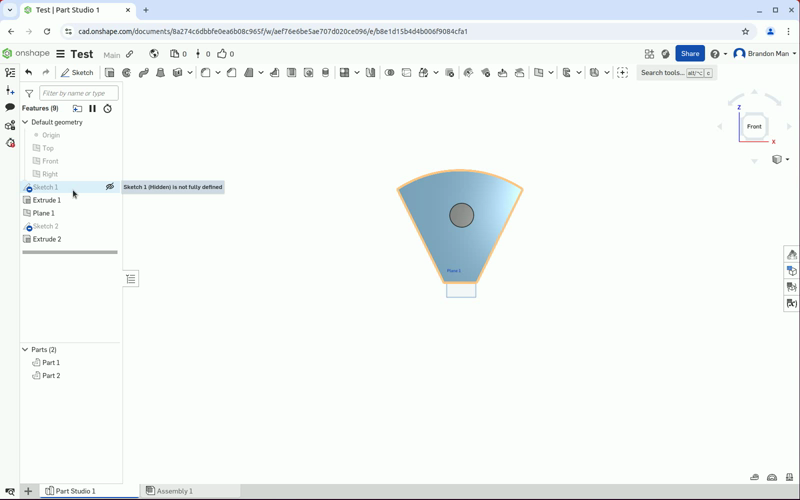
click(73, 189)
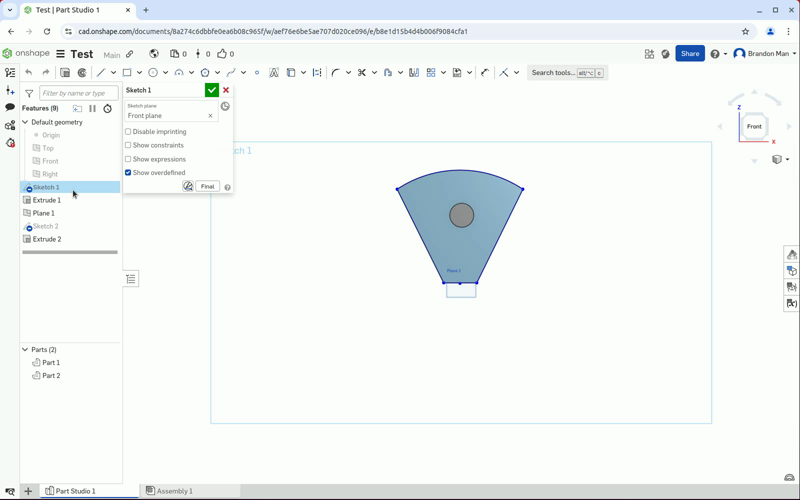
mouse_move(229, 92)
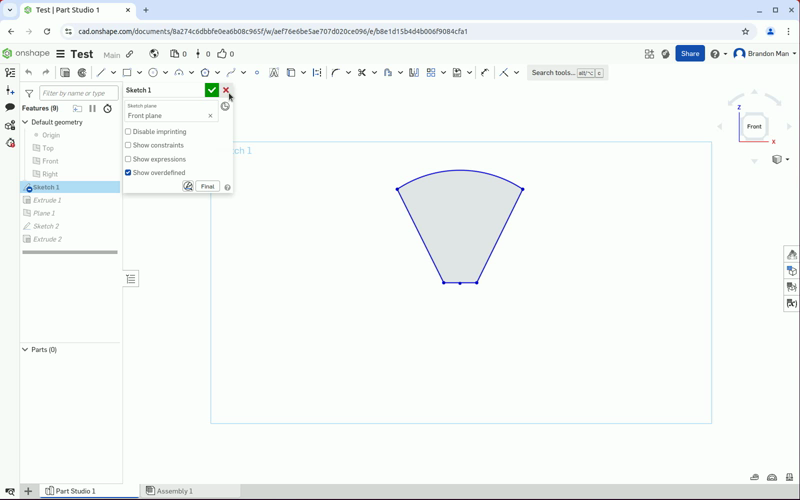
click(229, 92)
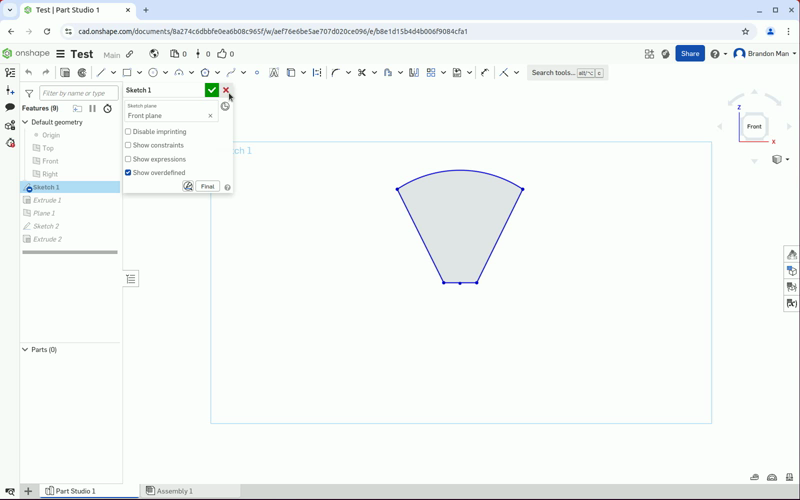
key(shift+s)
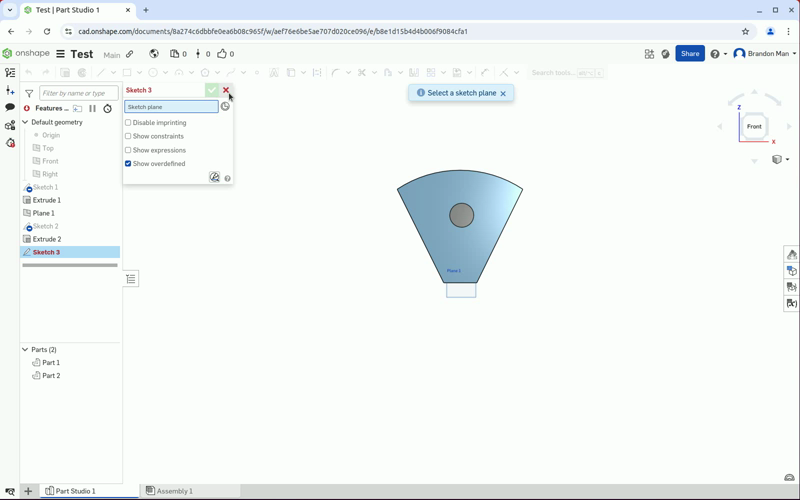
mouse_move(73, 163)
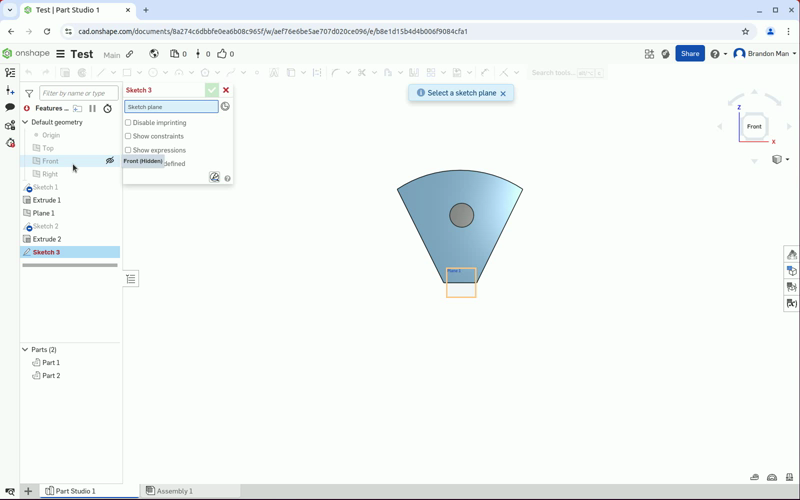
click(73, 163)
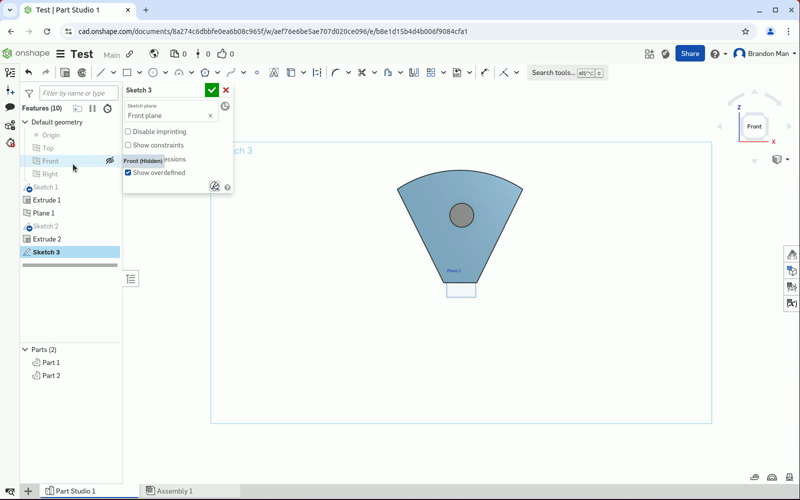
mouse_move(73, 352)
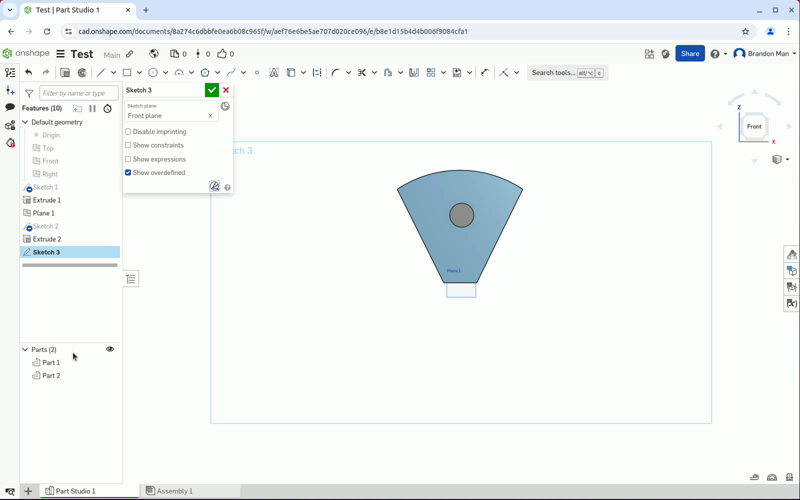
key(y)
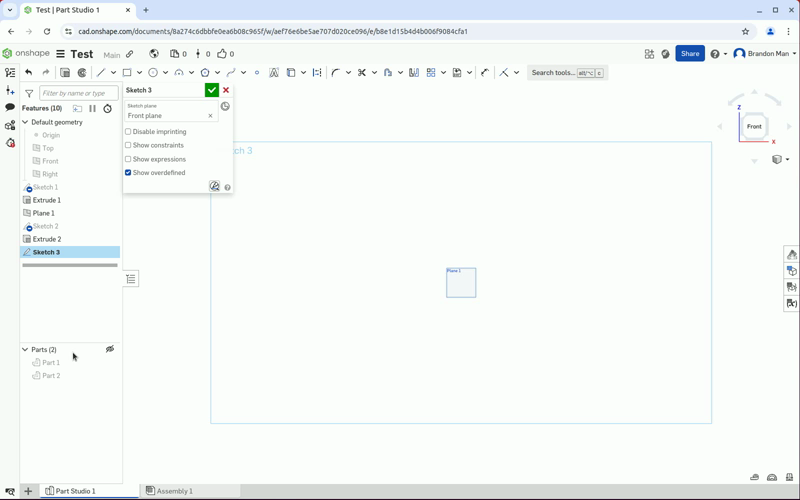
key(c)
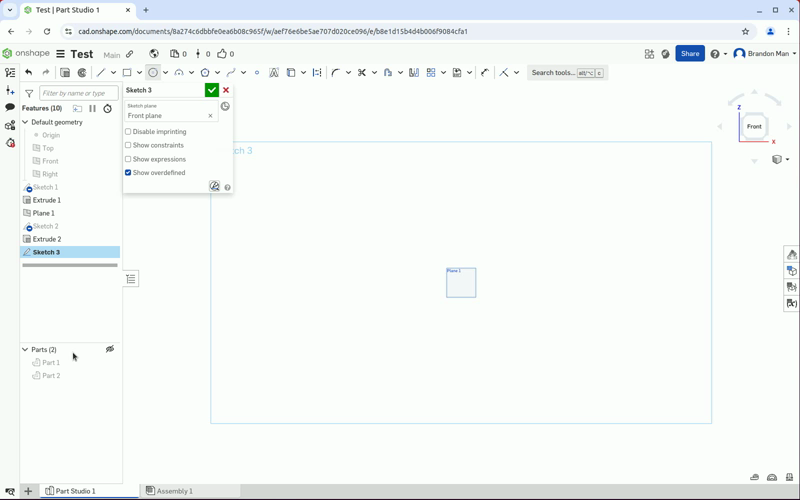
key_down(shift)
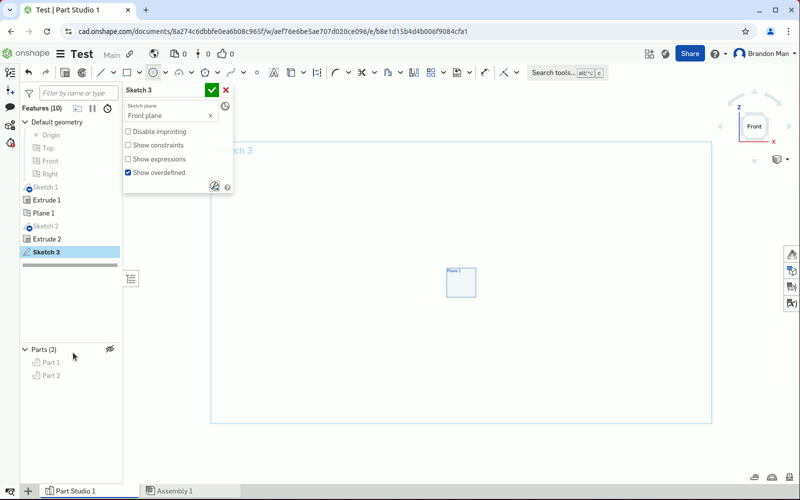
mouse_move(461, 282)
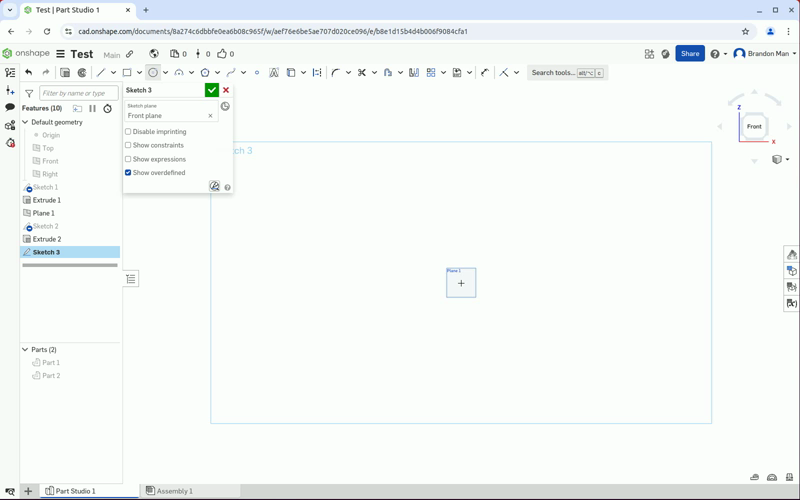
click(461, 282)
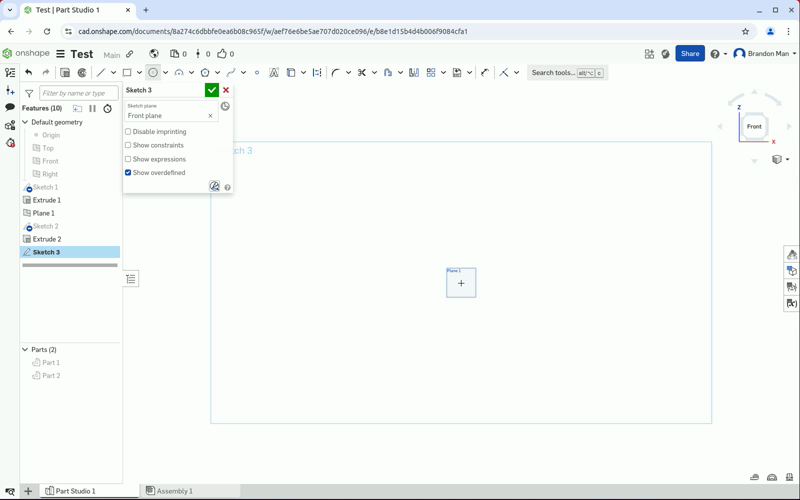
key_up(shift)
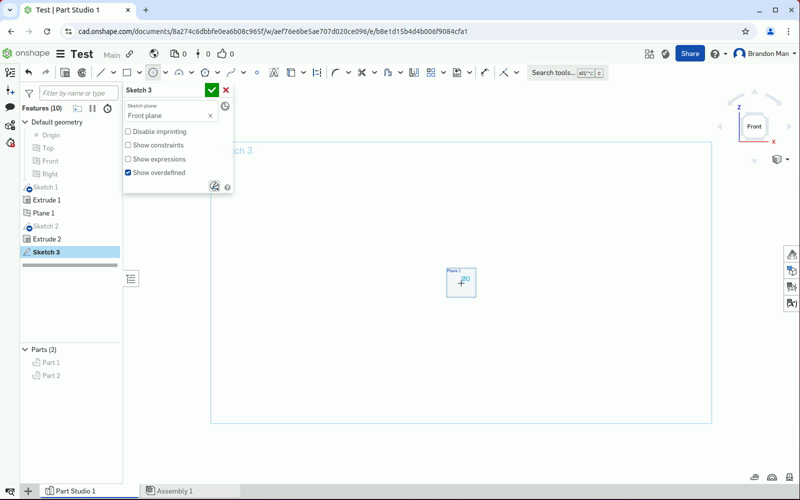
mouse_move(478, 282)
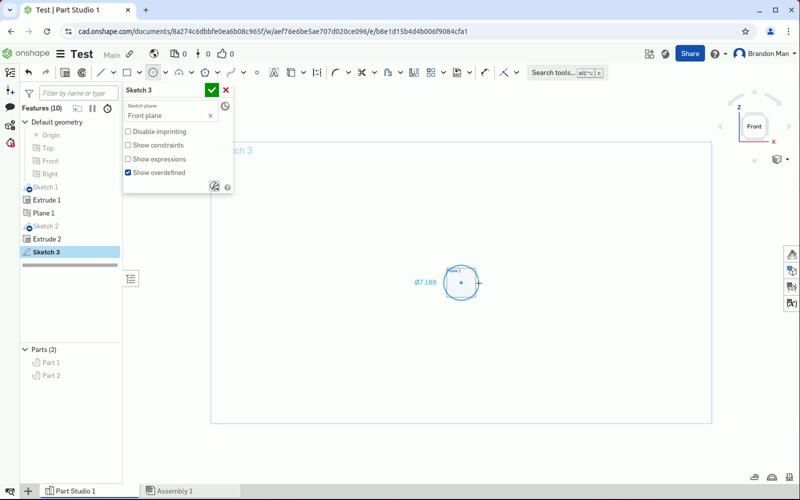
click(478, 282)
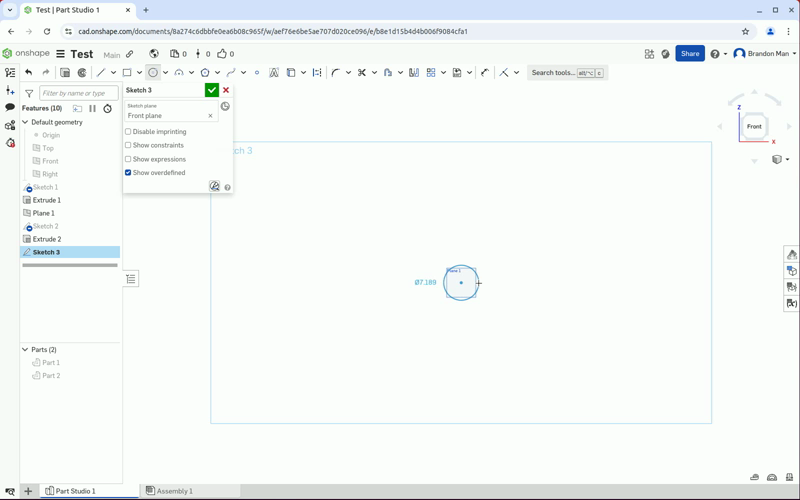
key(esc)
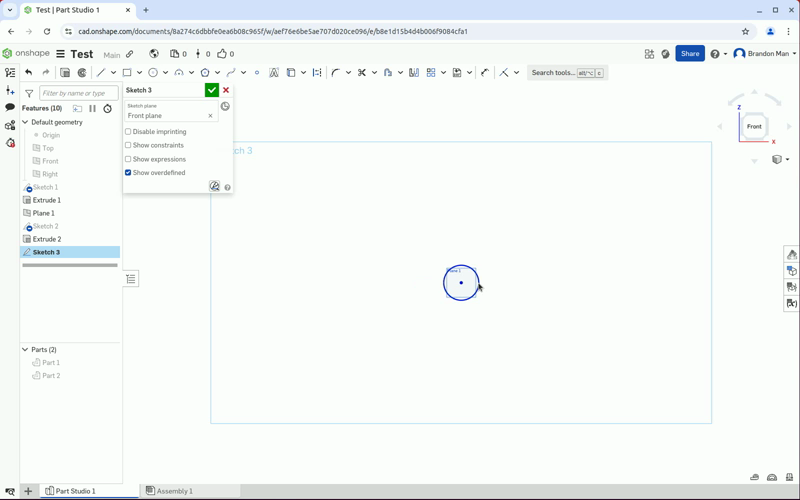
mouse_move(470, 293)
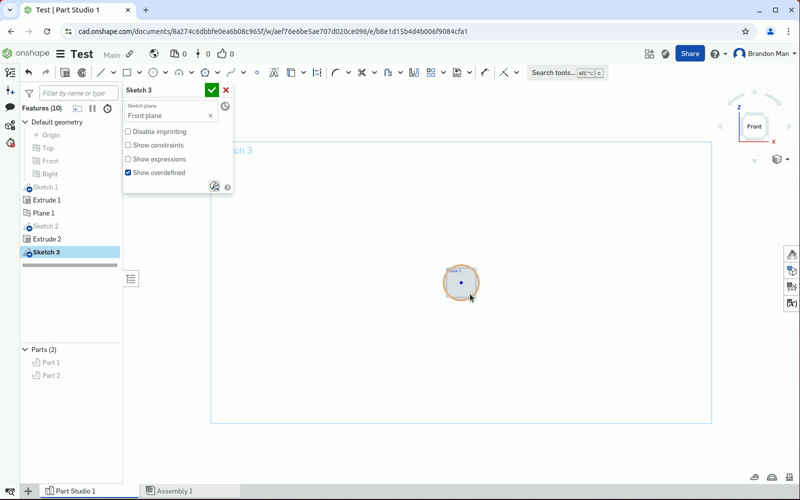
scroll(6)
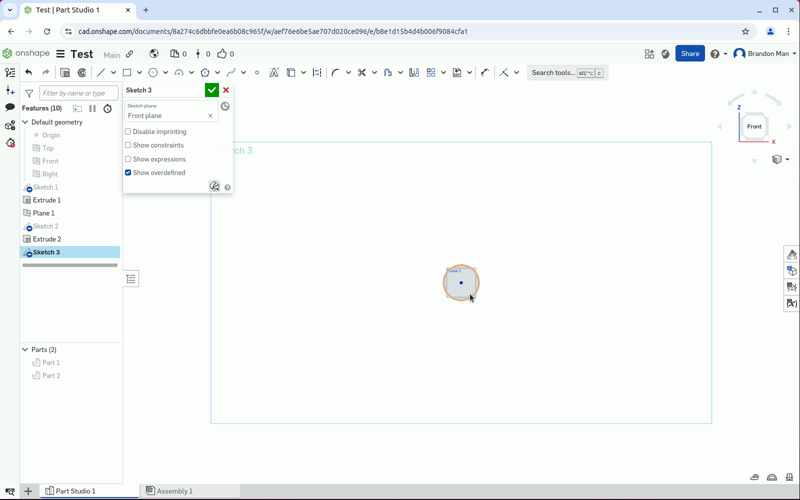
scroll(6)
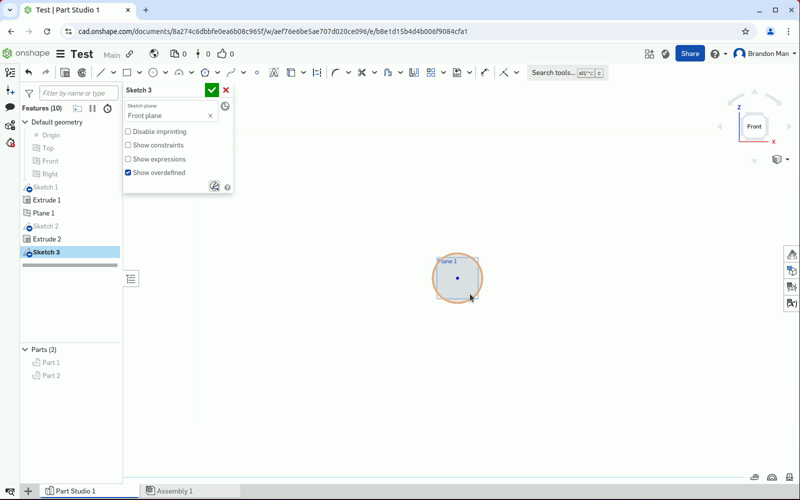
scroll(6)
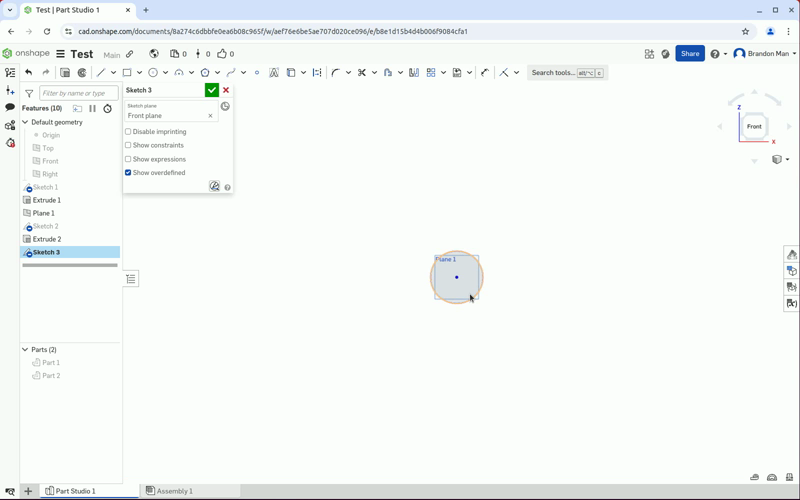
scroll(6)
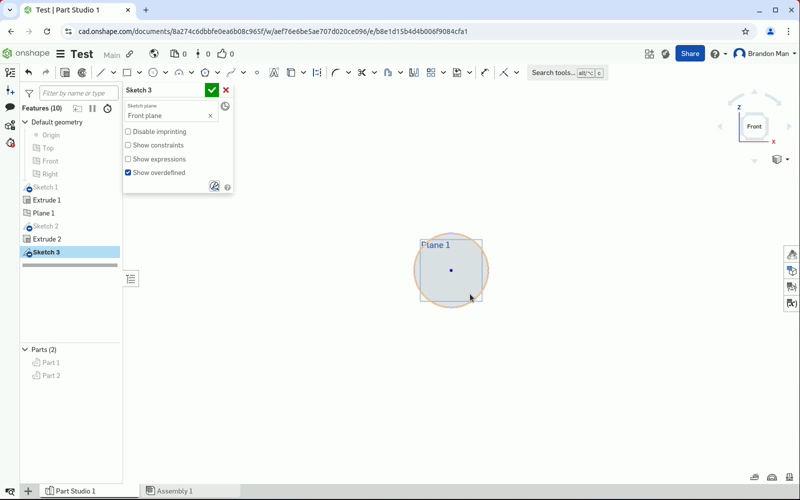
scroll(6)
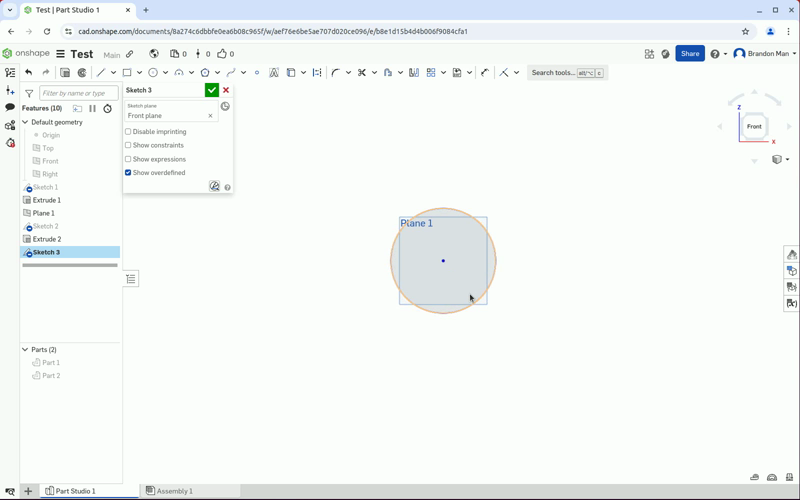
scroll(6)
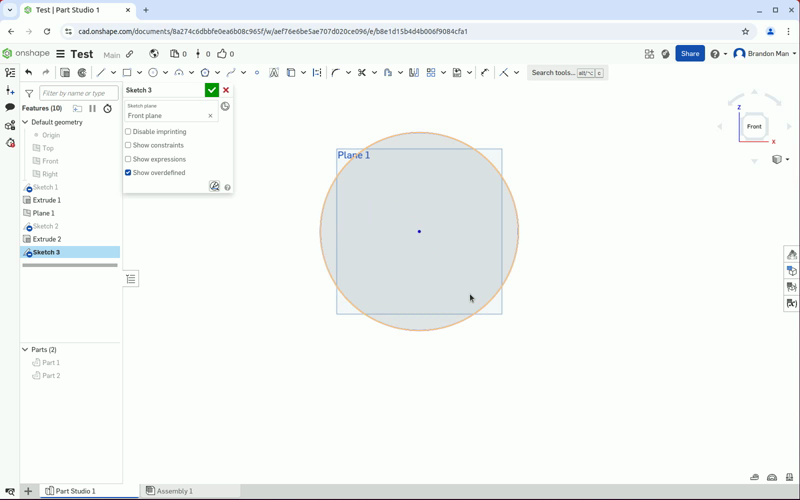
scroll(6)
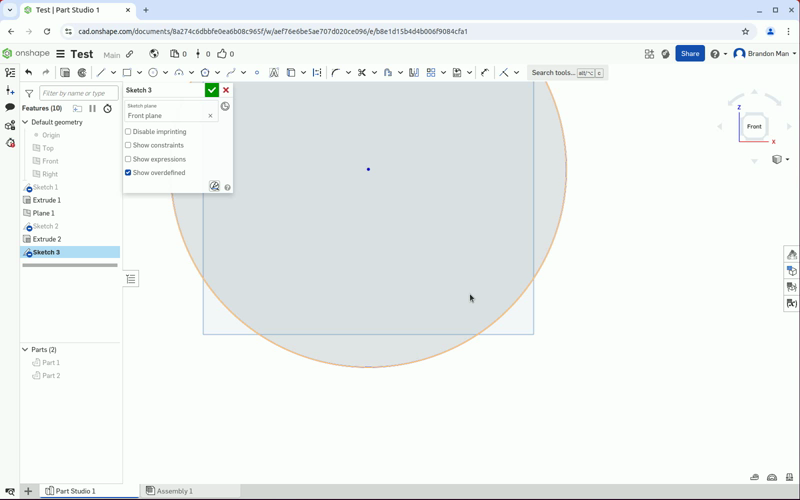
click(470, 293)
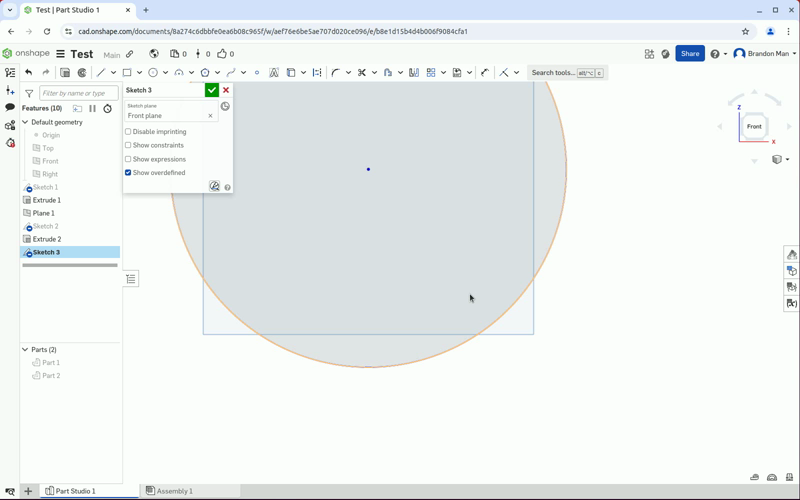
scroll(-6)
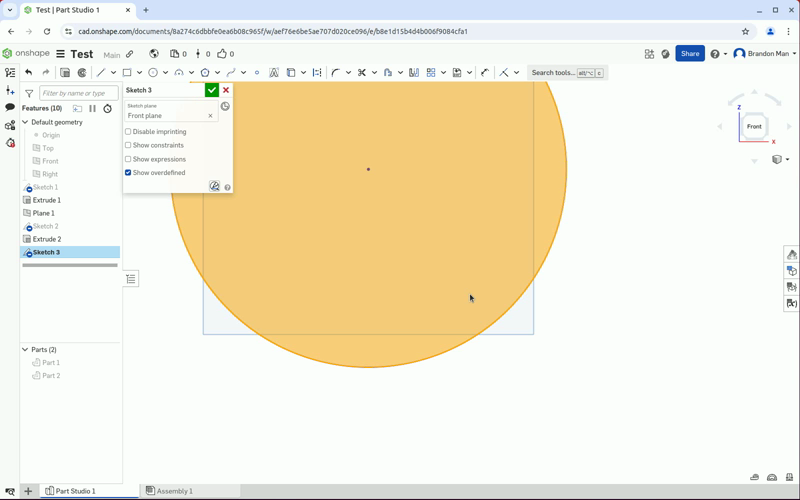
scroll(-6)
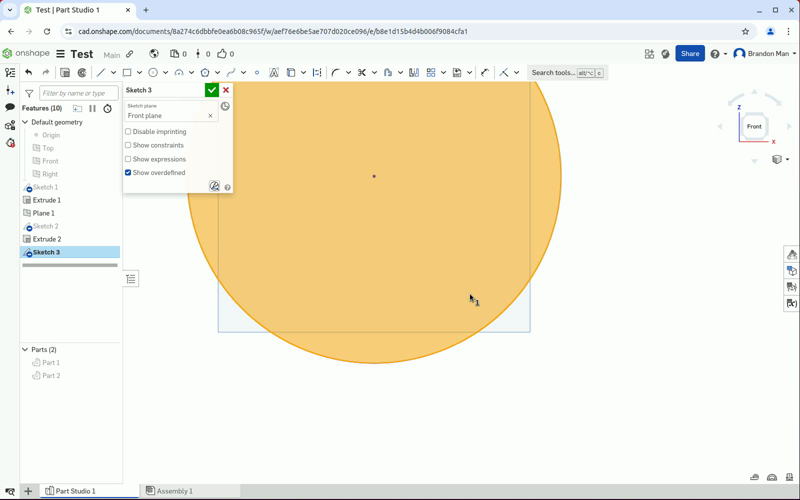
scroll(-6)
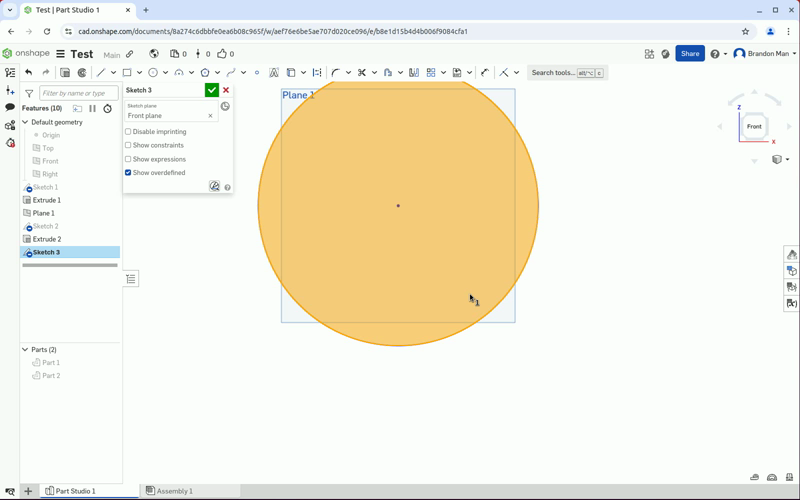
scroll(-6)
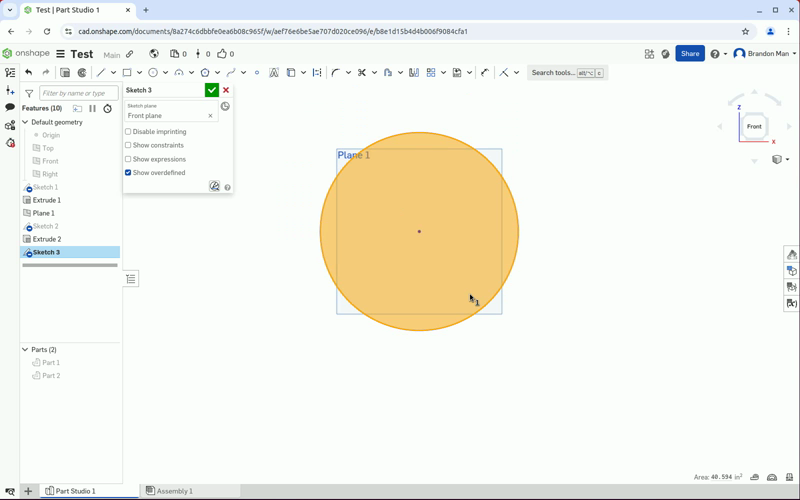
scroll(-6)
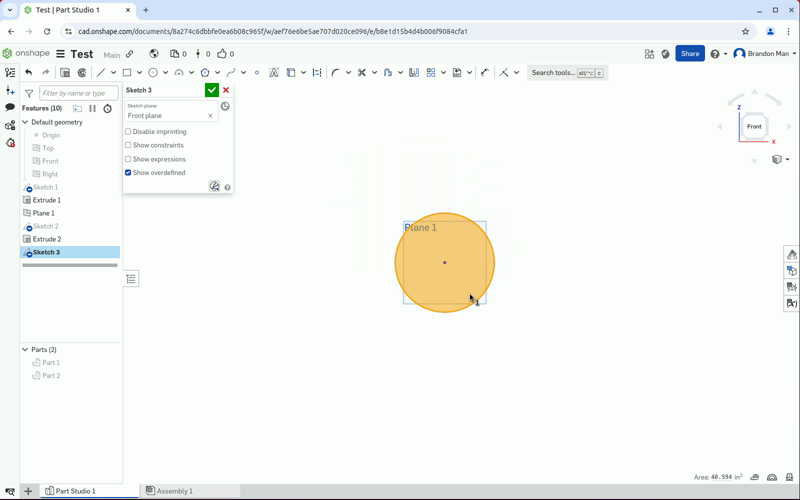
scroll(-6)
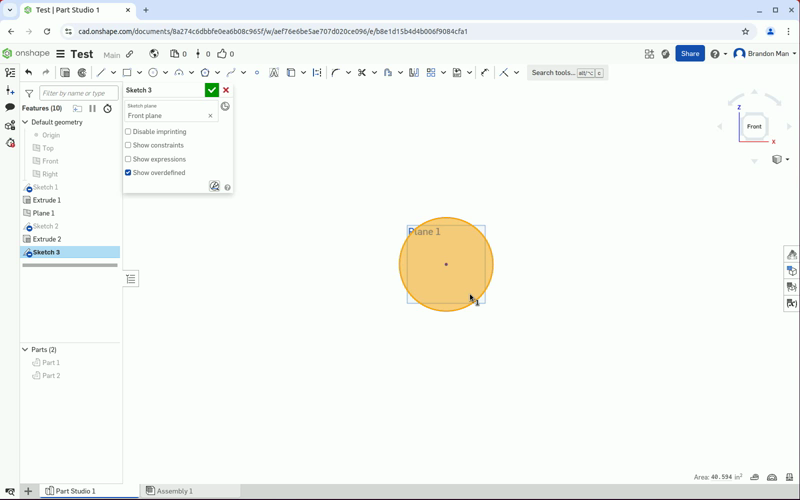
scroll(-6)
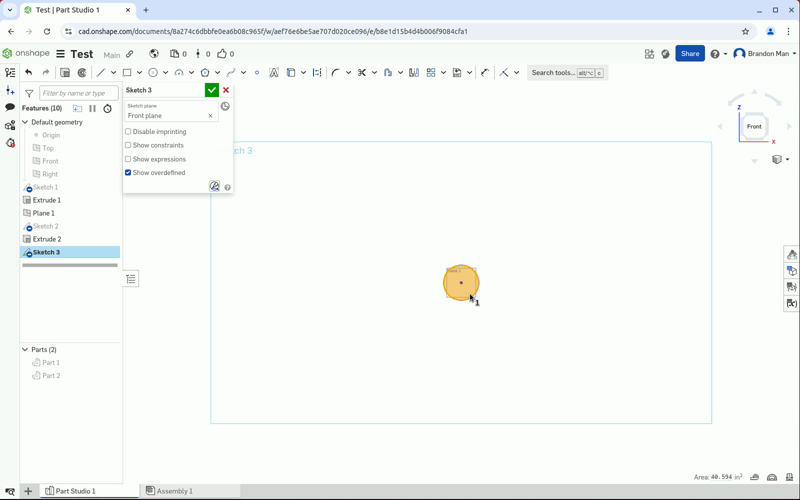
mouse_move(73, 352)
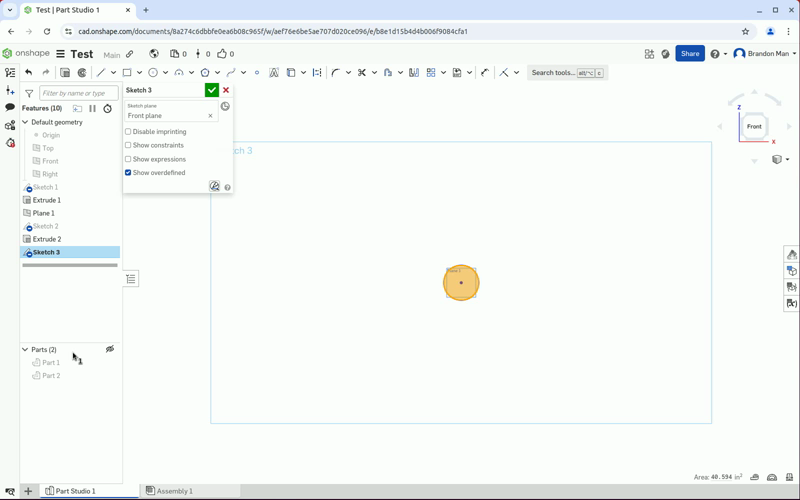
key(shift+y)
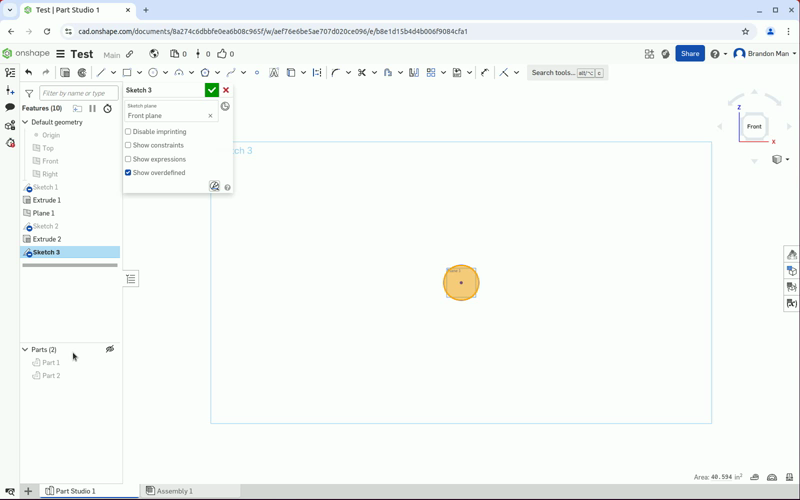
key(shift+e)
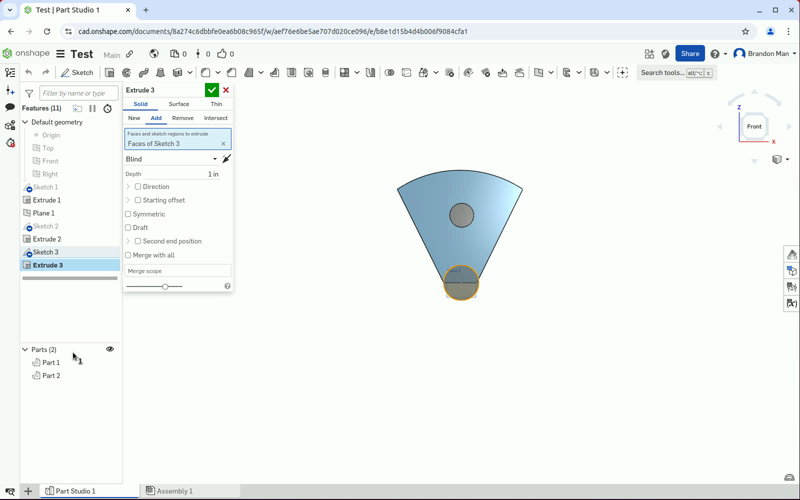
mouse_move(143, 106)
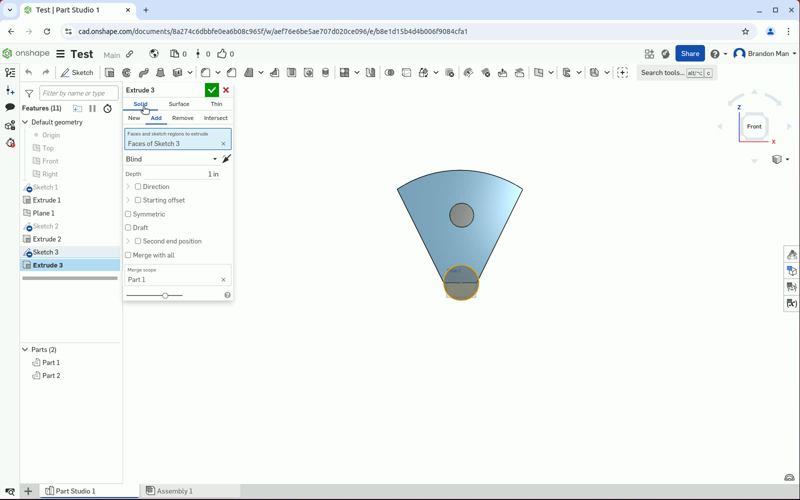
click(143, 106)
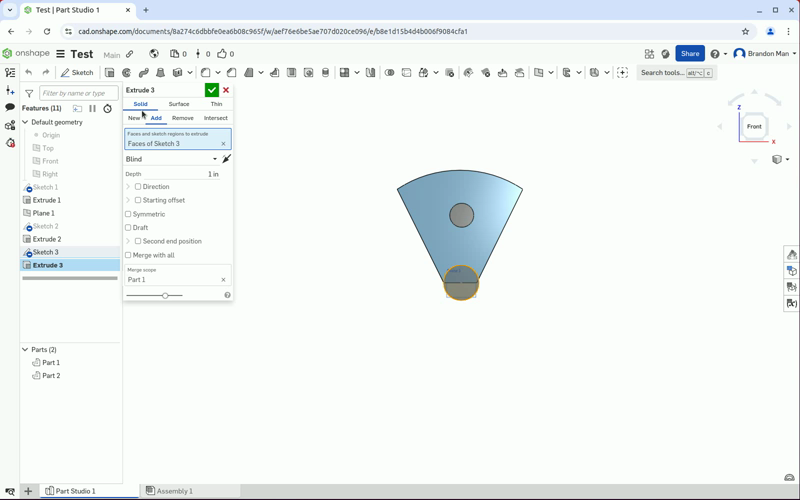
mouse_move(137, 120)
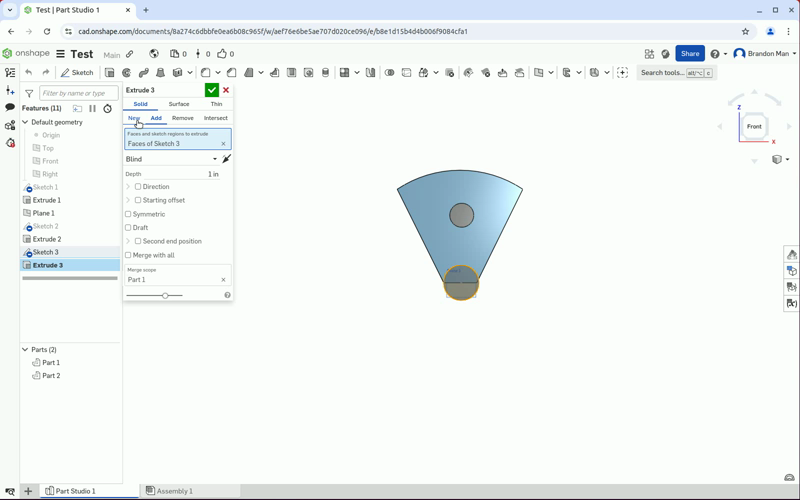
click(137, 120)
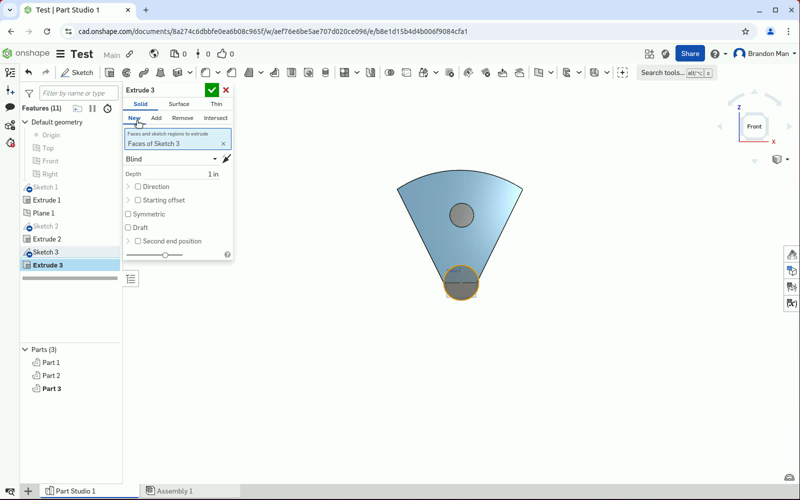
key(tab, 4)
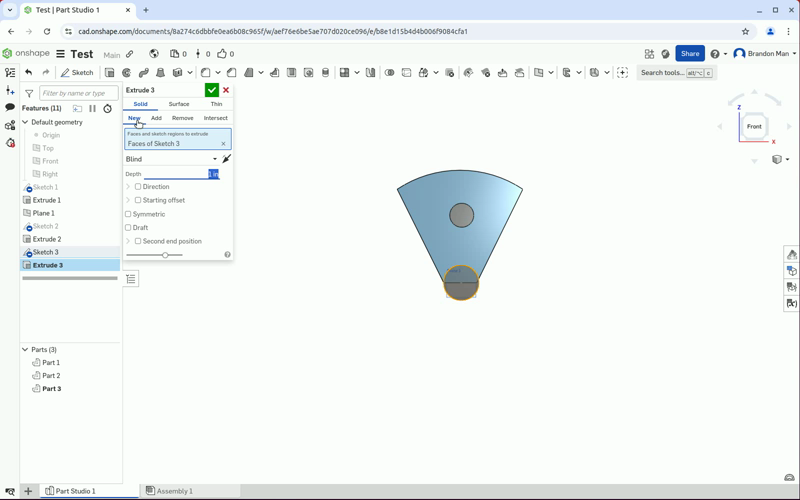
text(2.166)
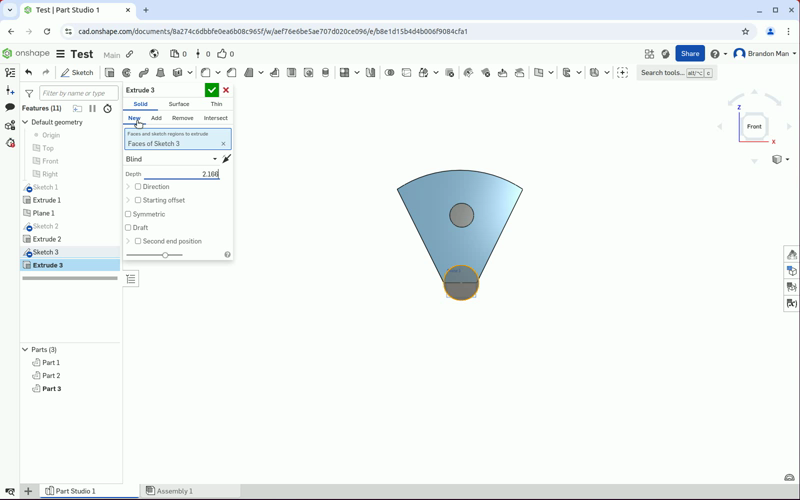
key(enter)
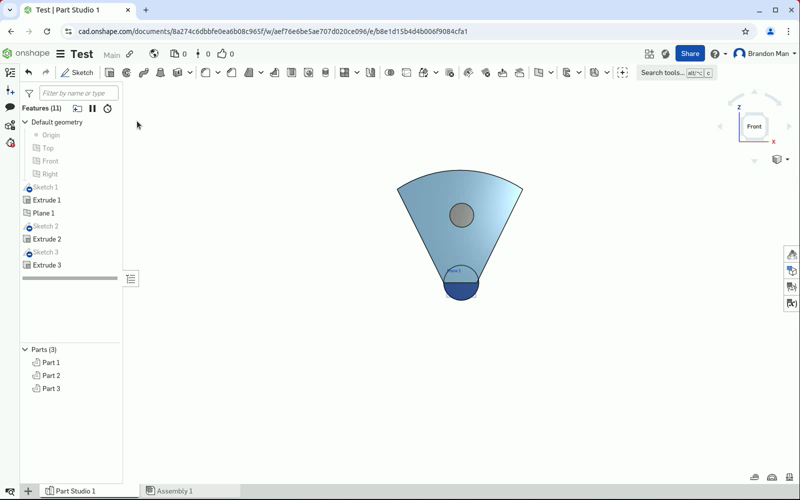
key(shift+h)
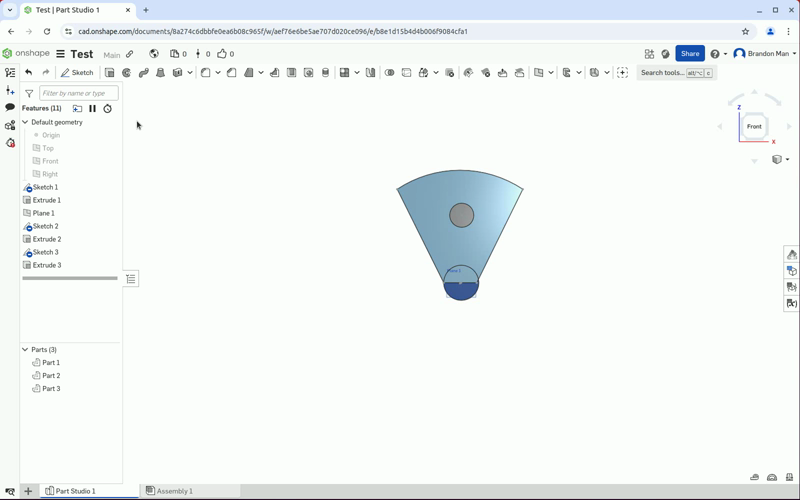
key(shift+h)
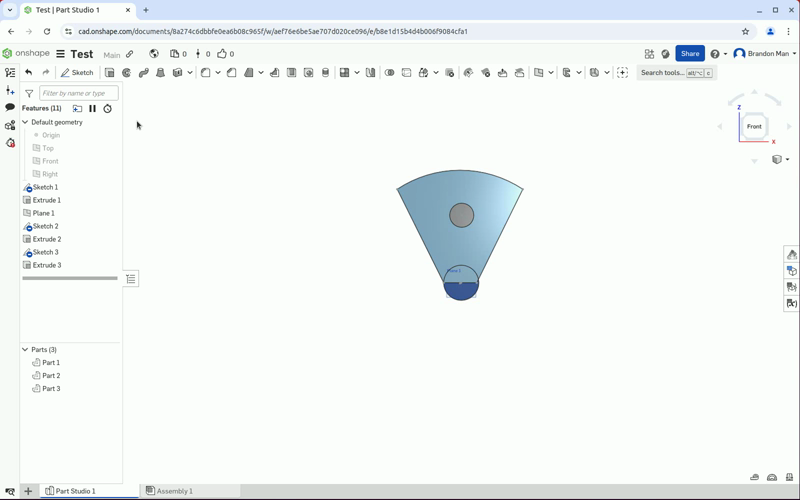
key(shift+7)
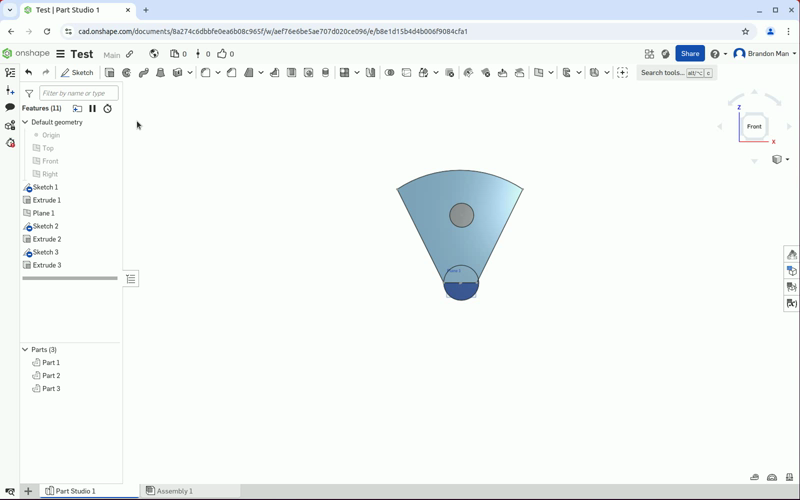
key(left, 2)
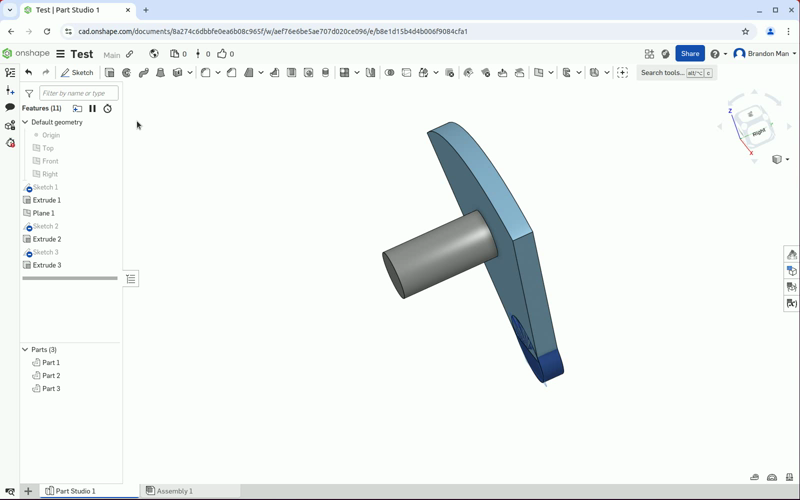
key(down, 2)
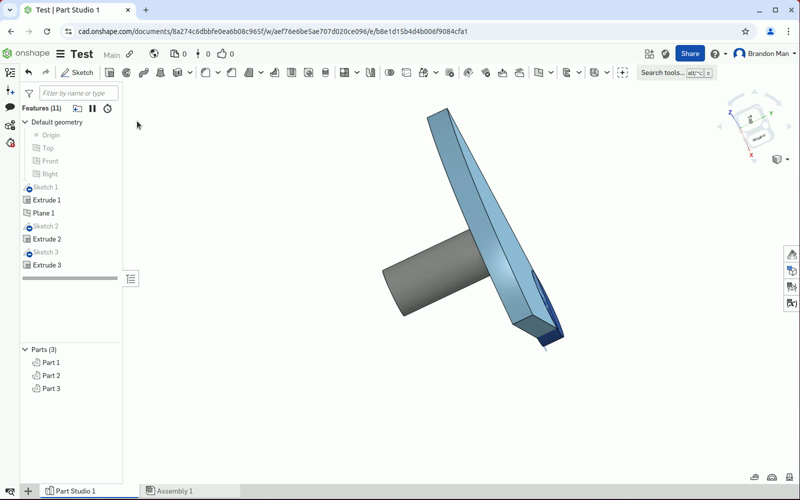
key(up, 2)
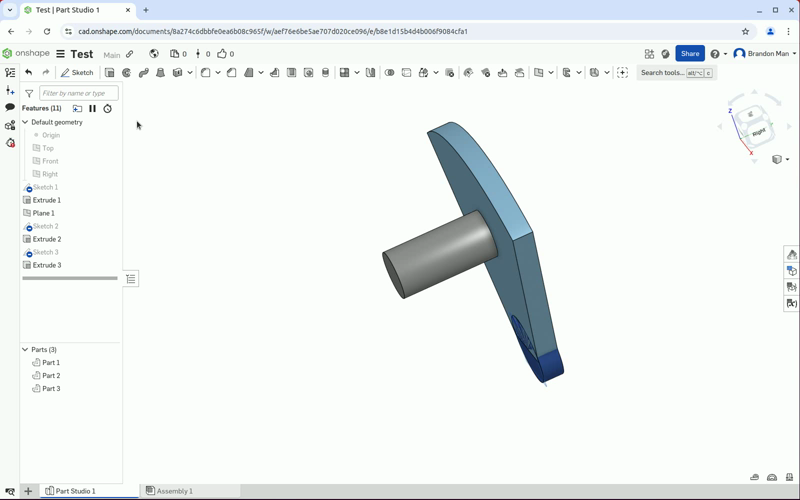
key(right, 2)
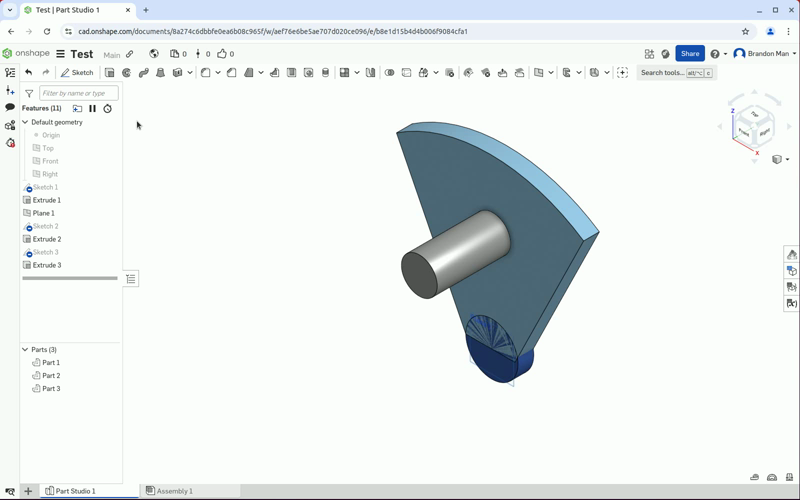
mouse_move(73, 189)
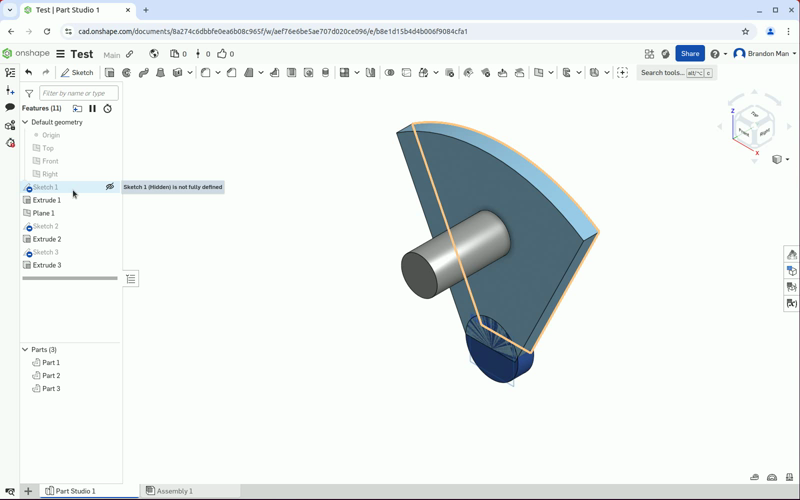
click(73, 189)